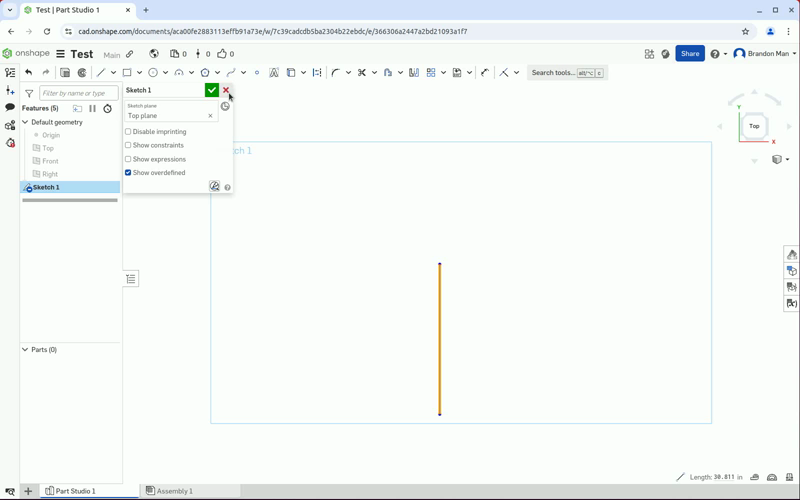
key(shift+h)
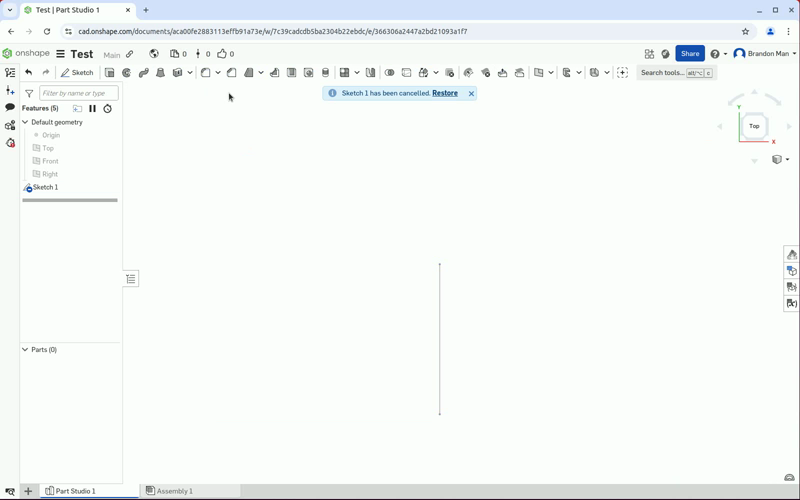
key(shift+s)
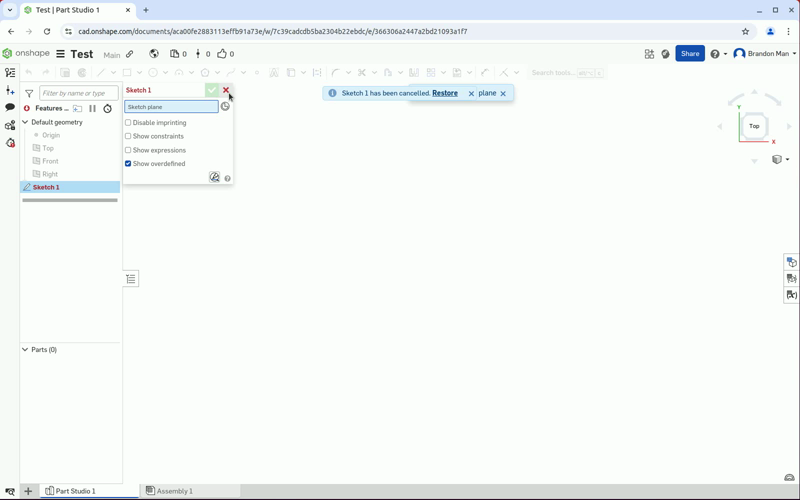
mouse_move(73, 150)
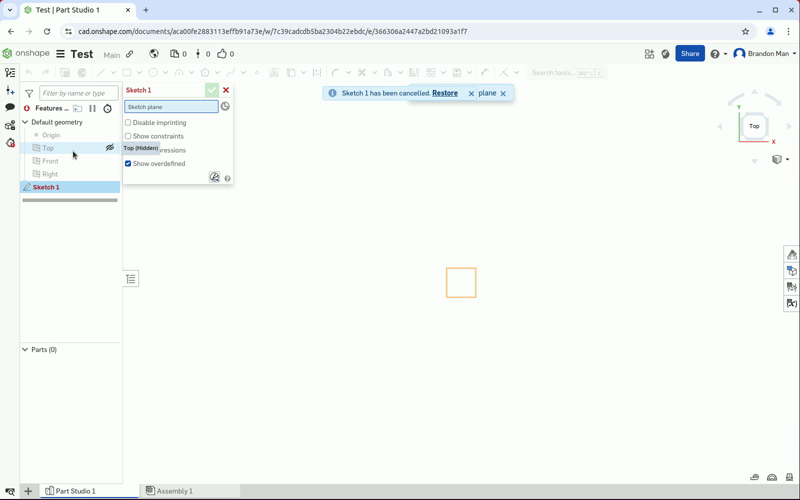
click(73, 150)
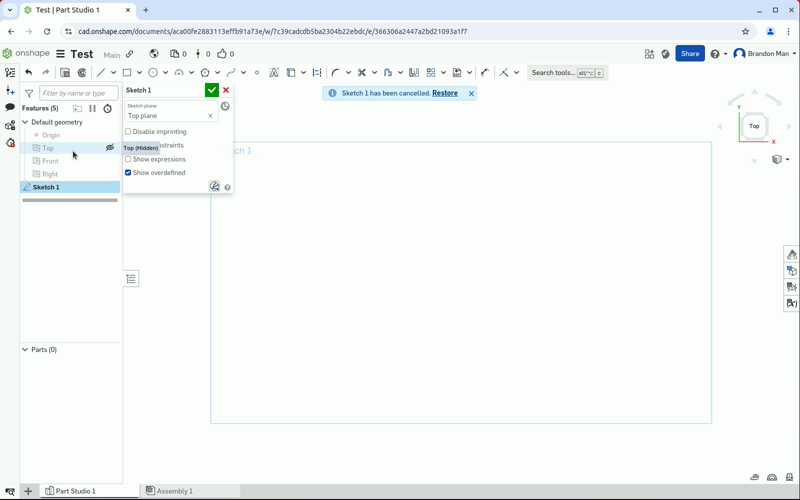
mouse_move(73, 352)
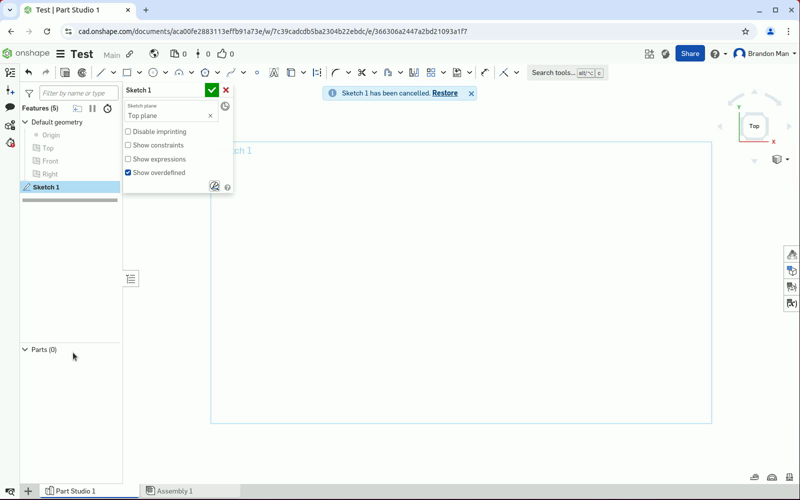
key(y)
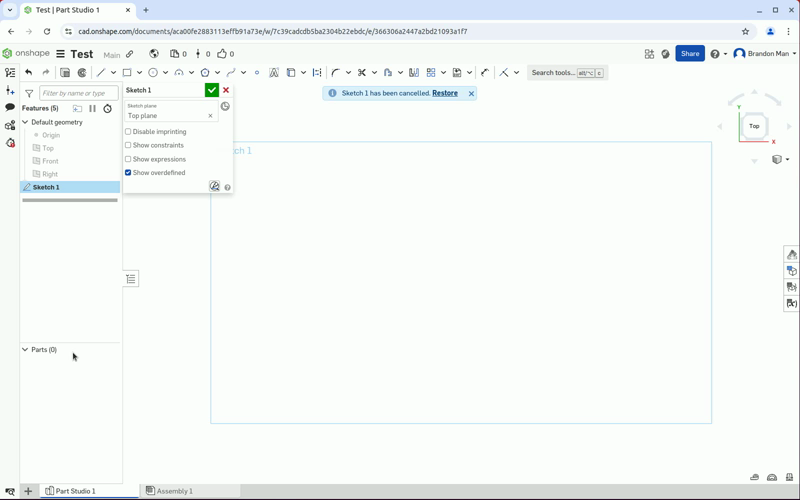
key(l)
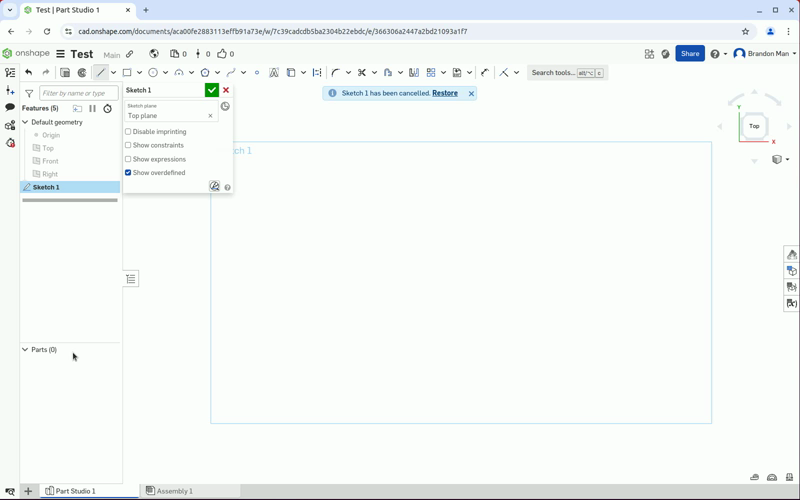
key_down(shift)
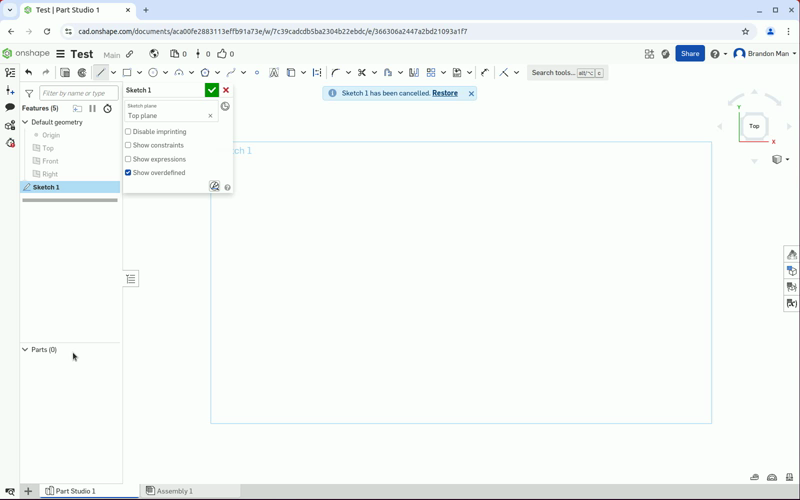
mouse_move(348, 339)
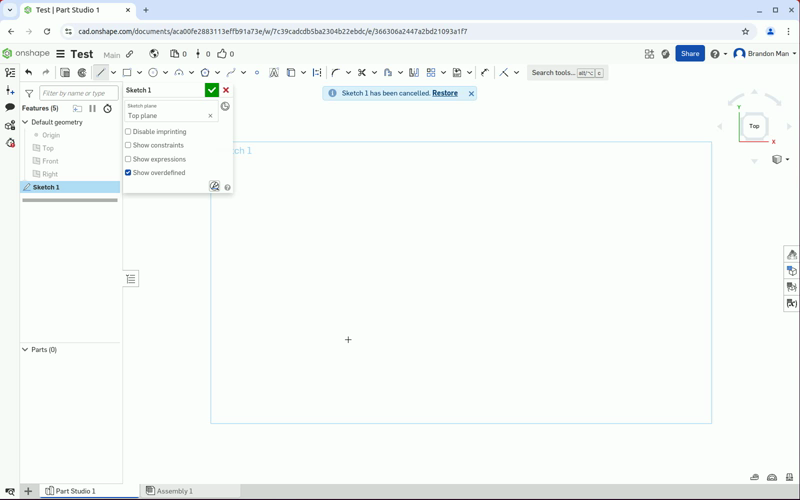
click(348, 339)
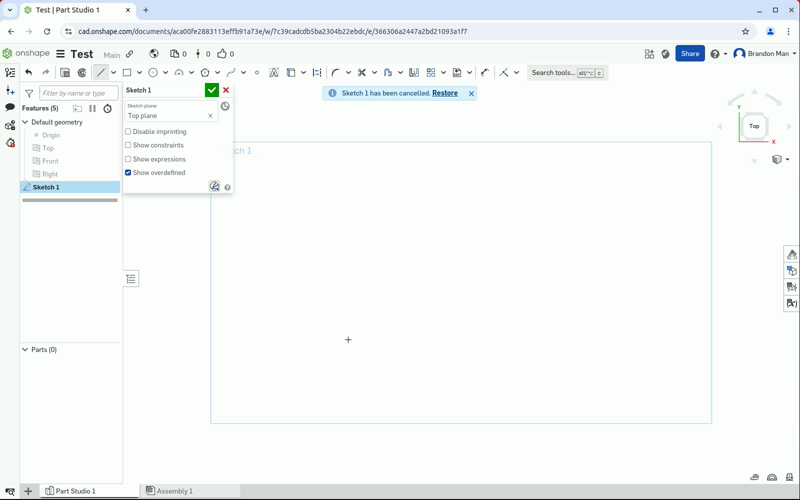
key_up(shift)
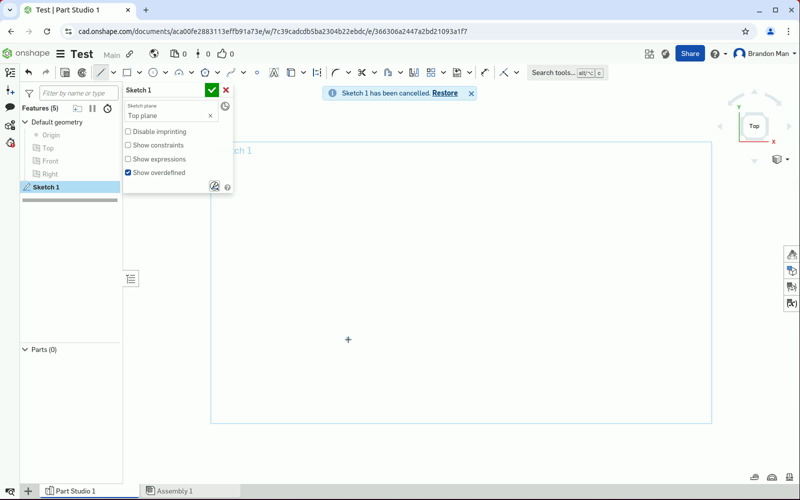
key_down(shift)
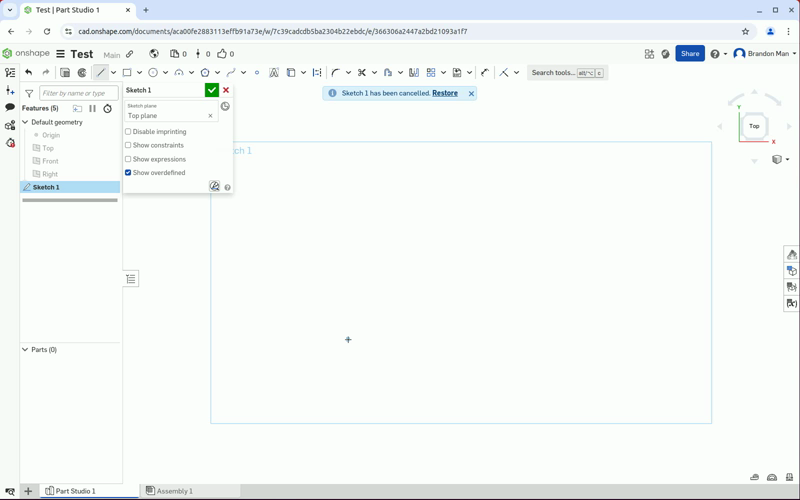
mouse_move(430, 339)
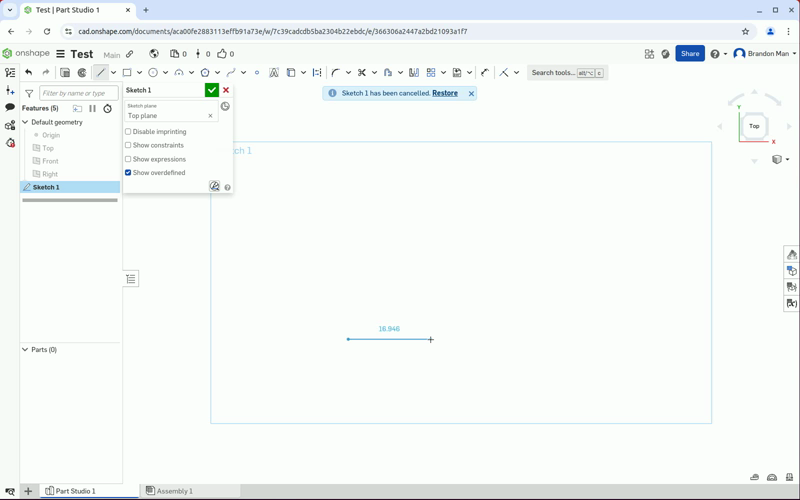
click(430, 339)
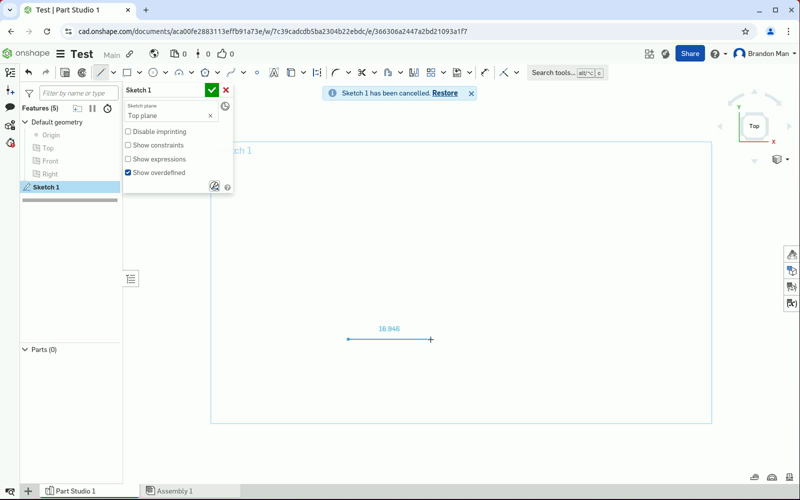
key_up(shift)
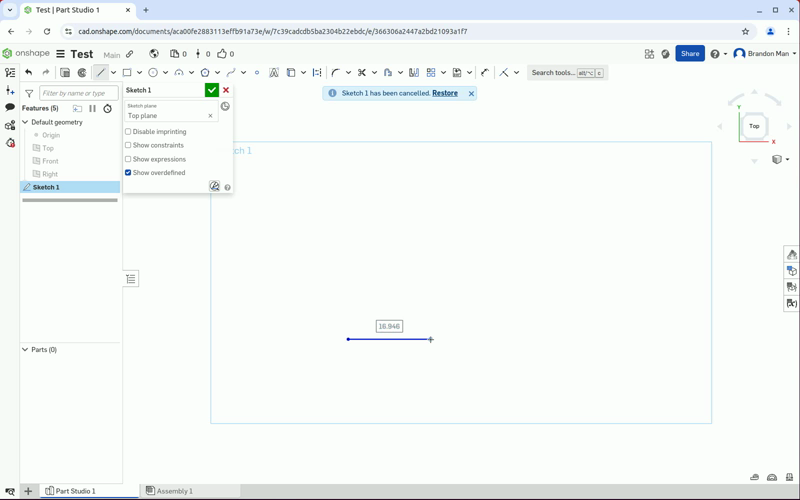
key_down(shift)
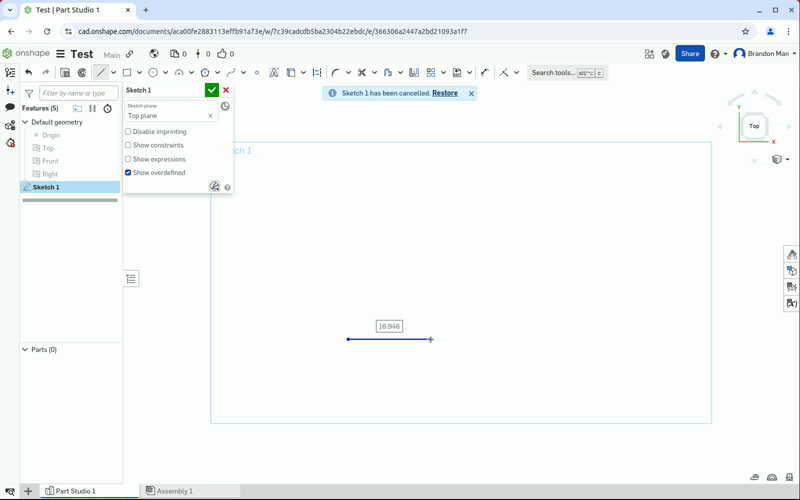
mouse_move(430, 255)
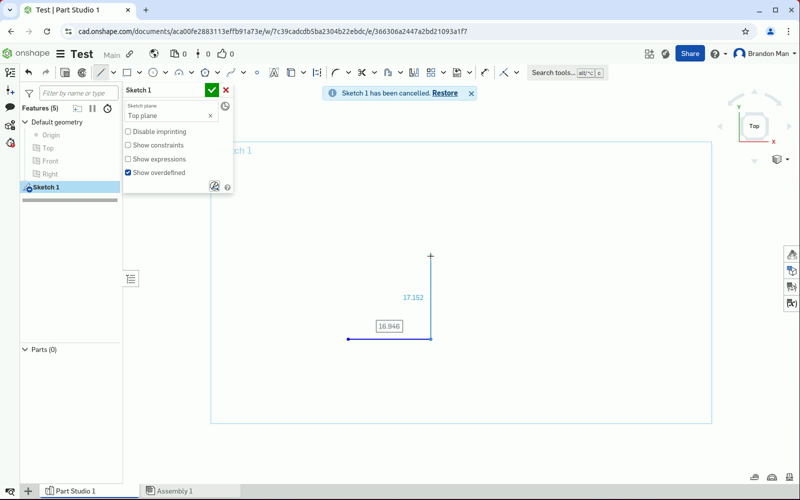
click(430, 255)
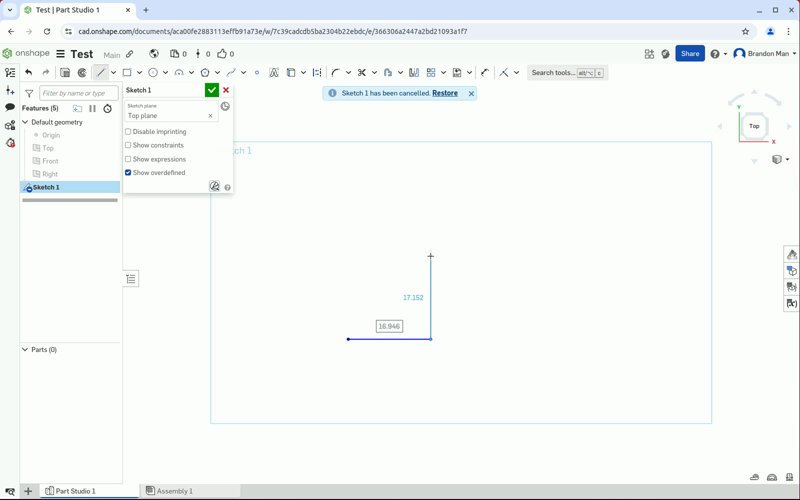
key_up(shift)
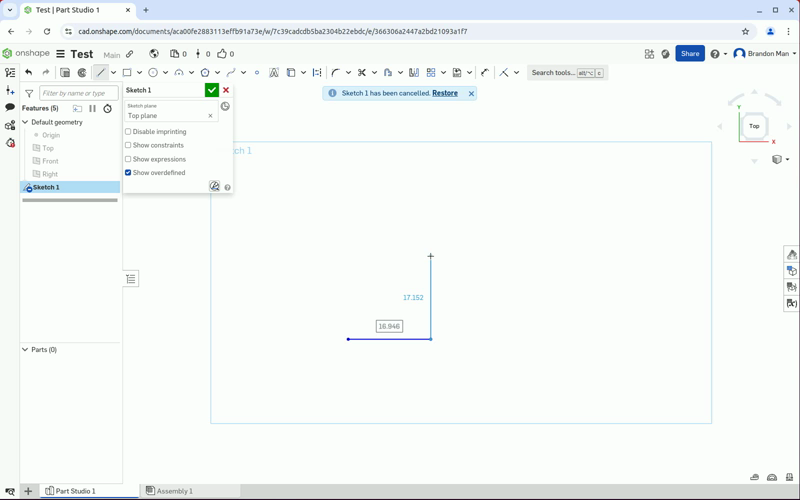
key_down(shift)
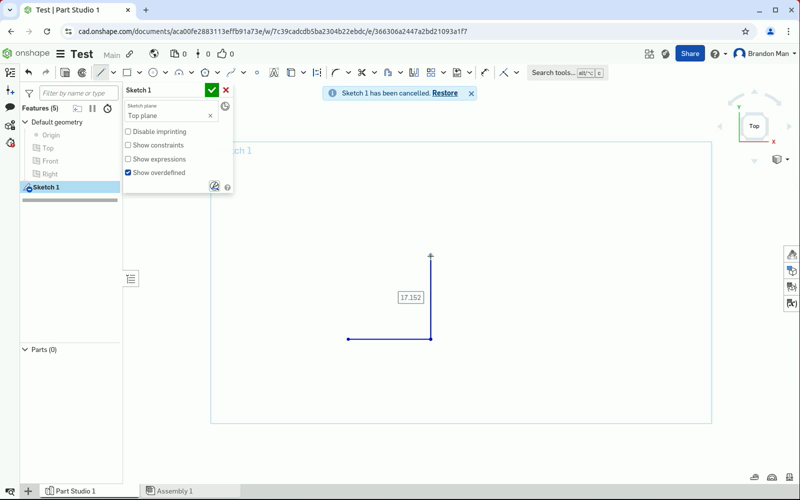
mouse_move(348, 255)
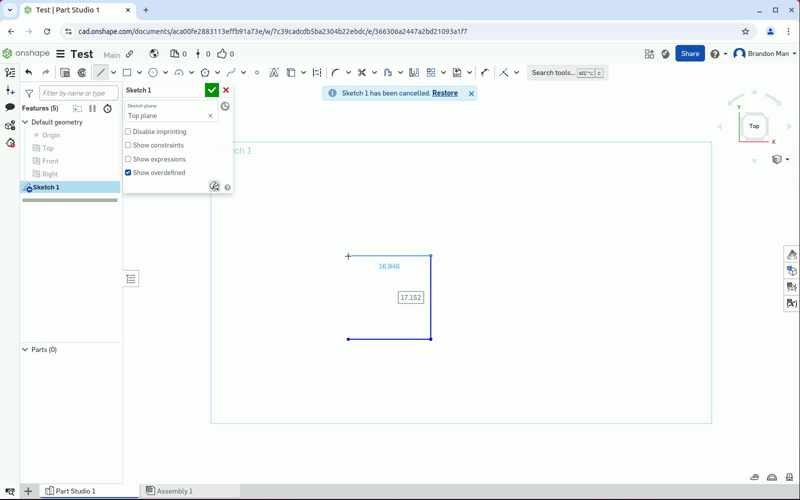
click(348, 255)
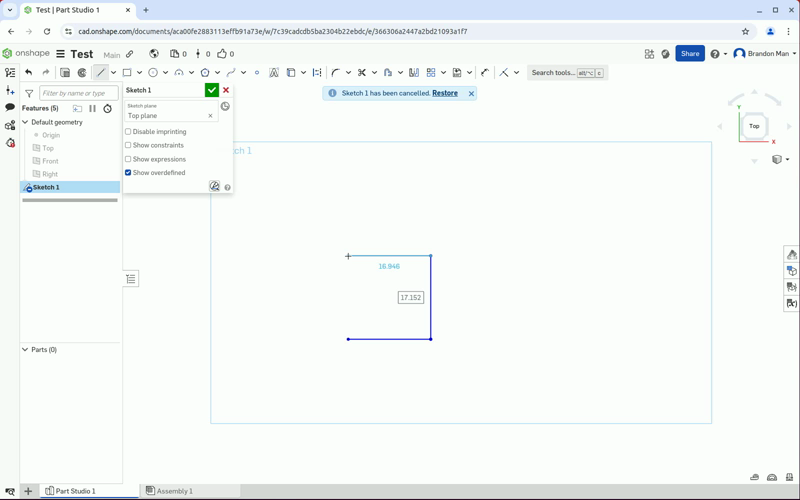
key_up(shift)
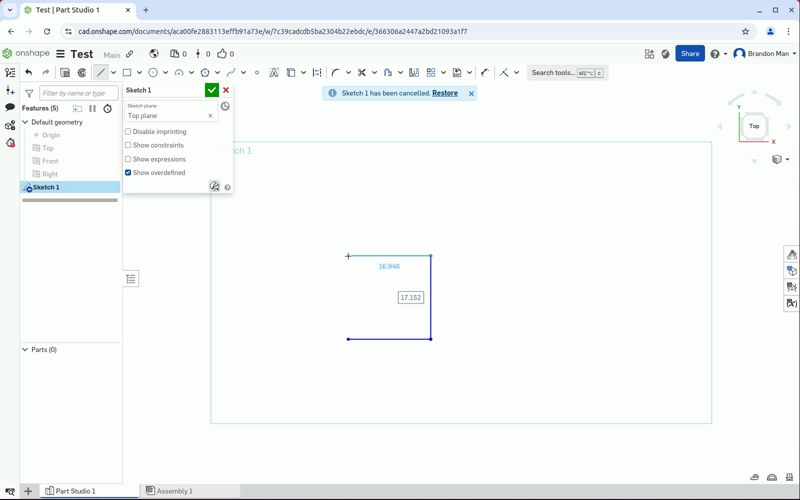
key_down(shift)
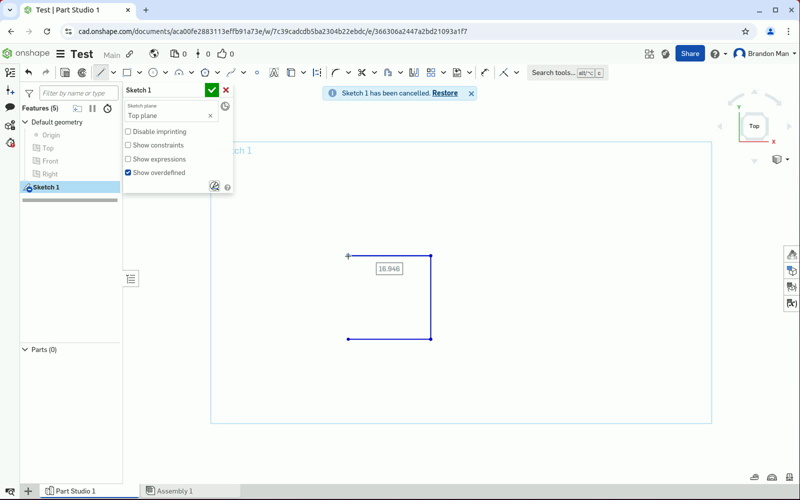
mouse_move(348, 339)
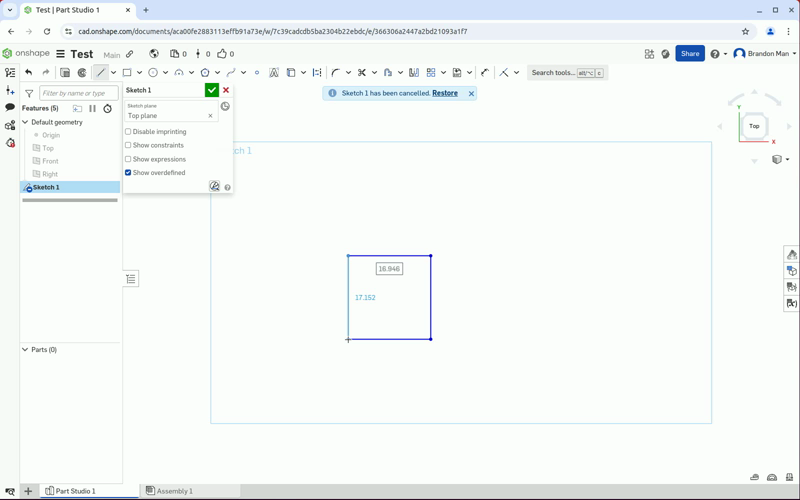
key_up(shift)
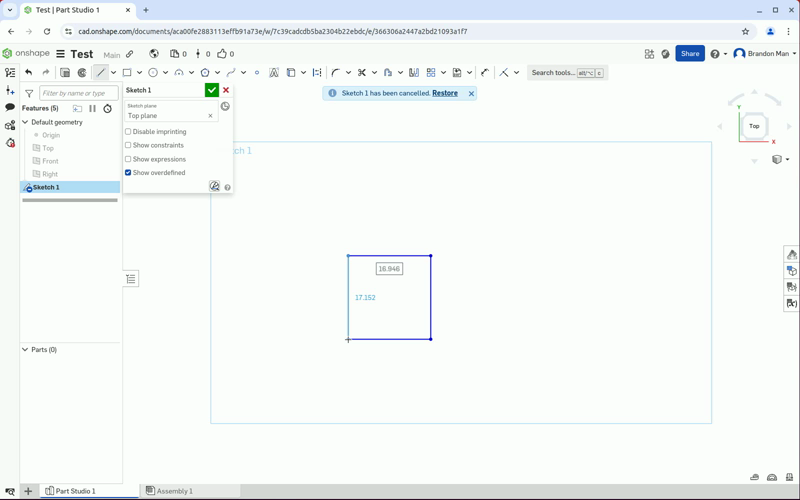
click(348, 339)
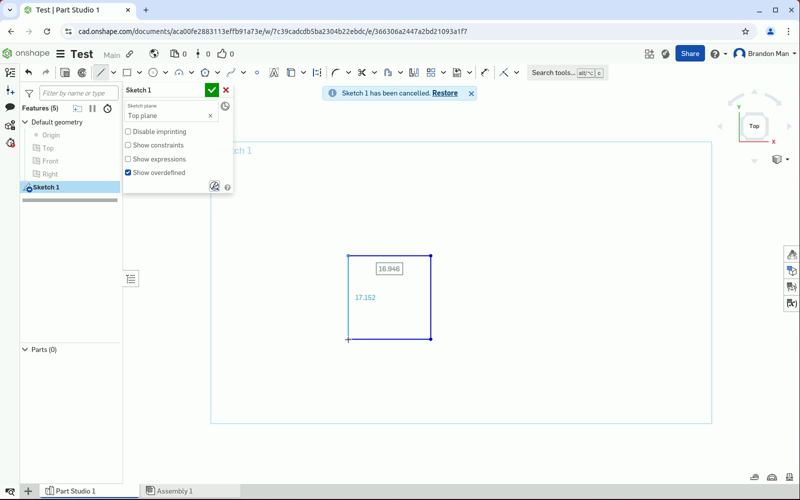
key(esc)
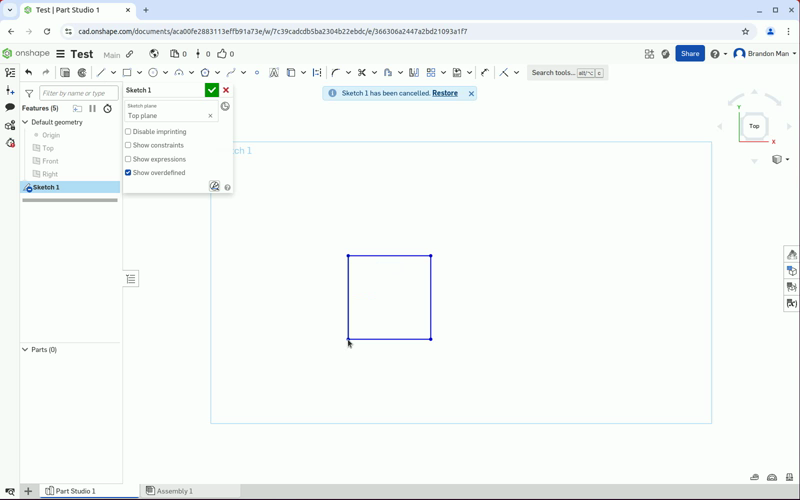
mouse_move(416, 300)
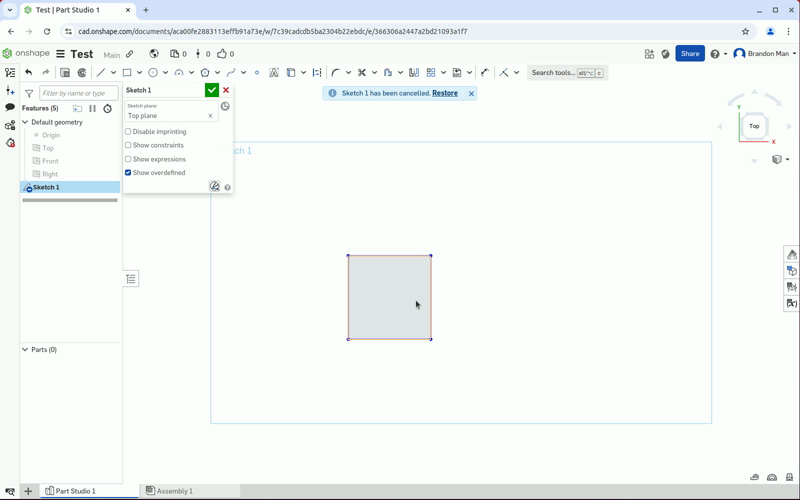
click(416, 300)
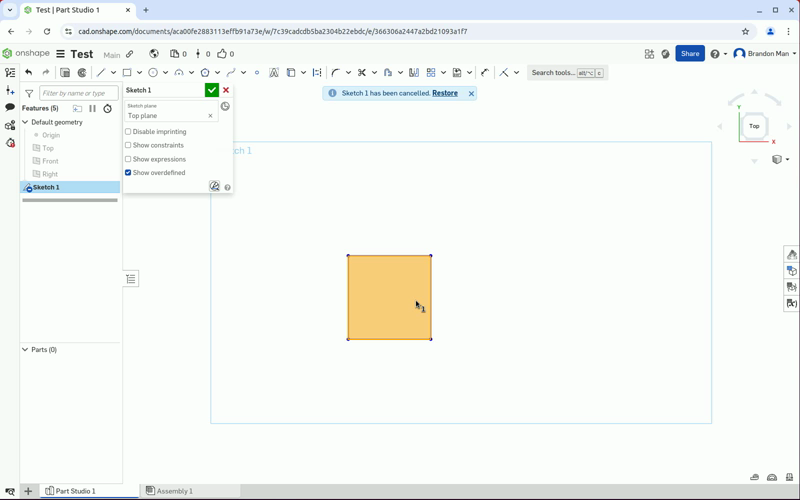
mouse_move(73, 352)
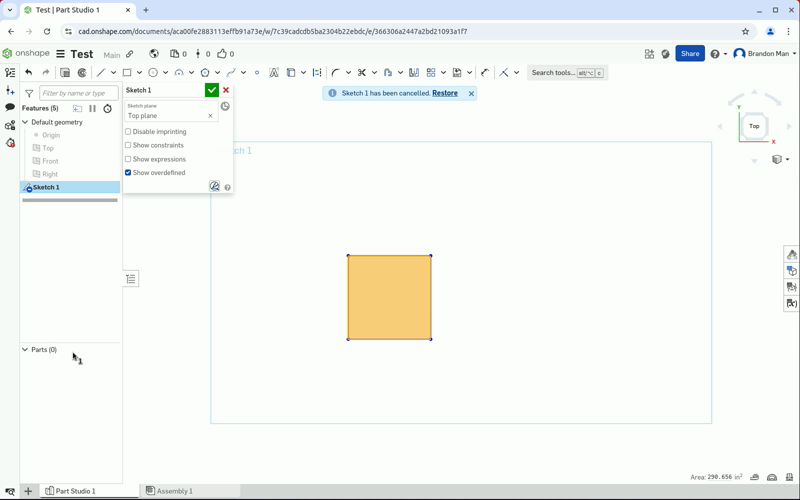
key(shift+y)
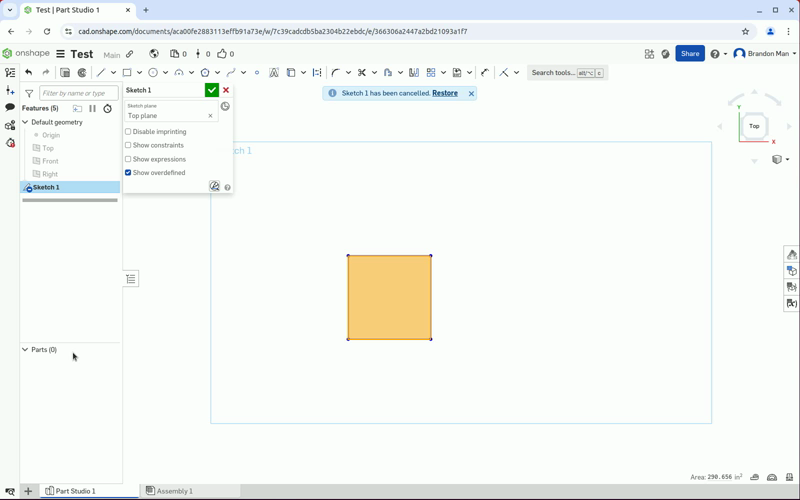
key(shift+e)
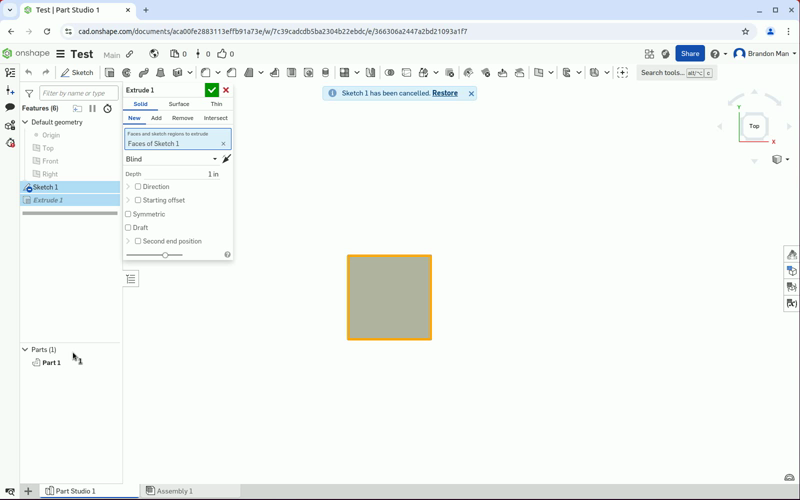
mouse_move(143, 106)
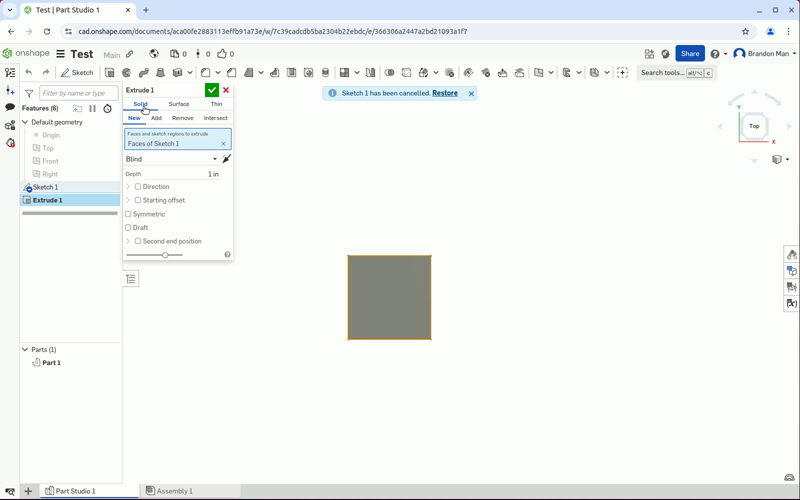
click(143, 106)
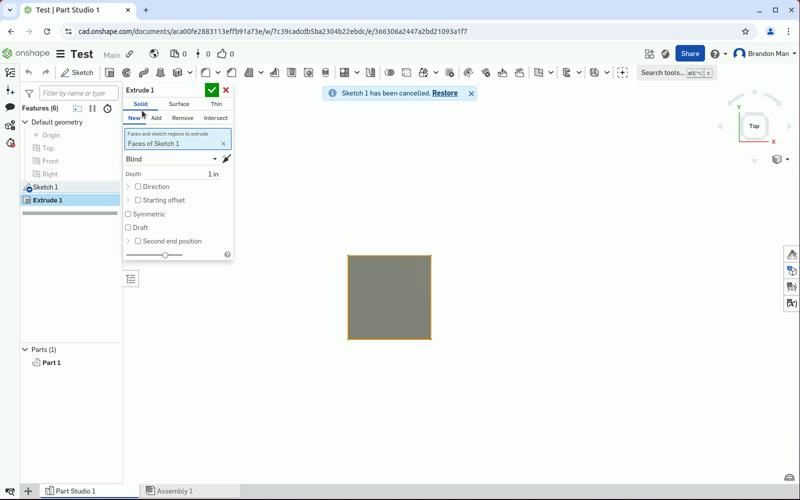
mouse_move(137, 120)
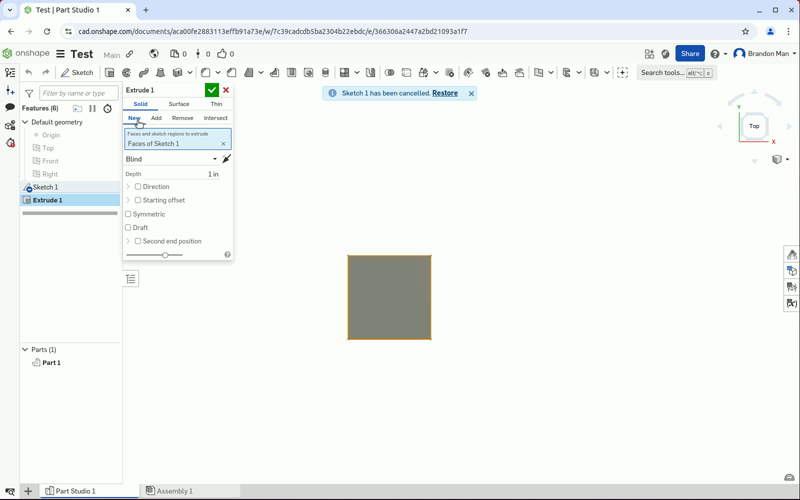
click(137, 120)
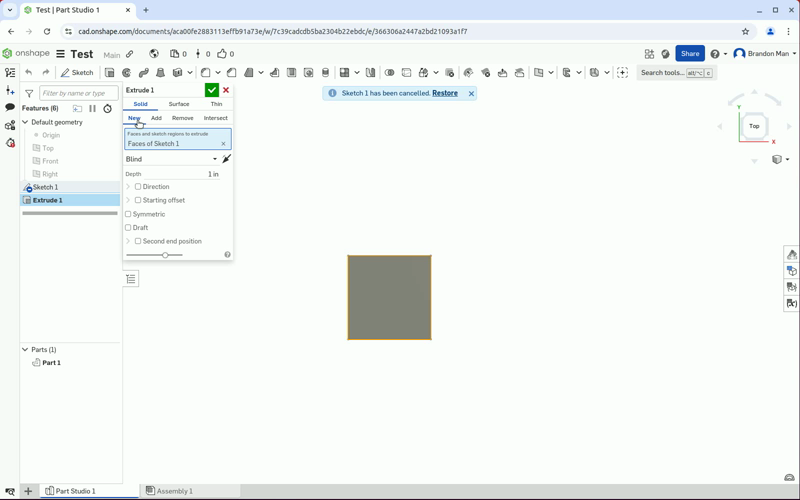
key(tab, 4)
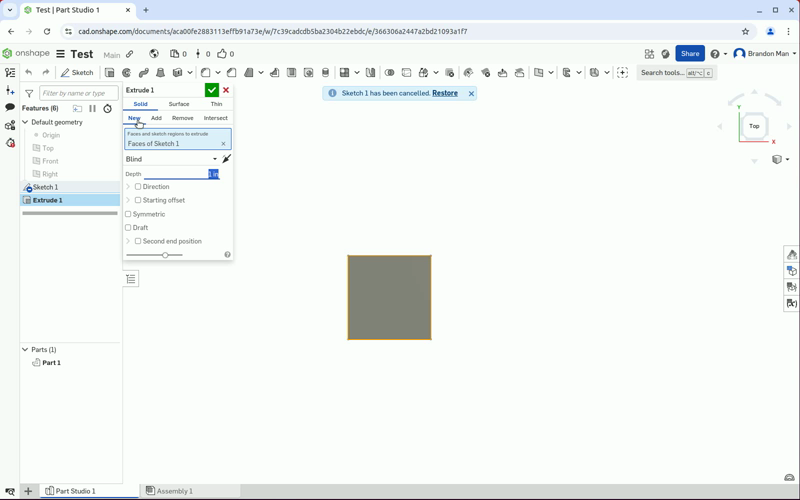
text(4.814)
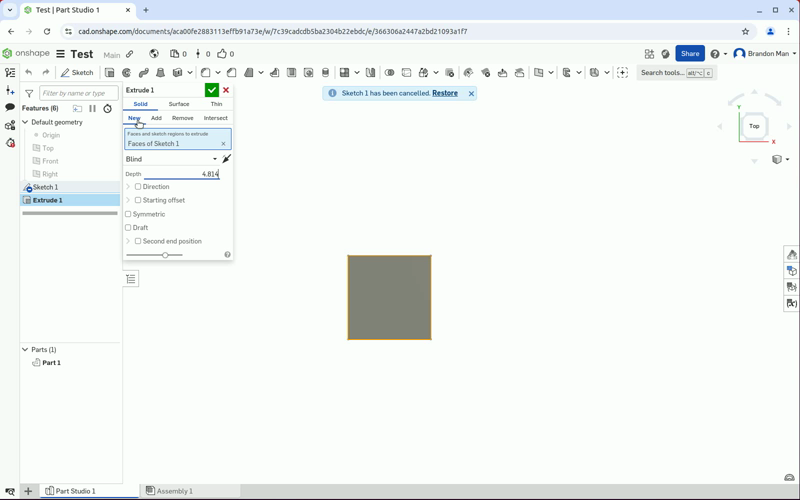
key(enter)
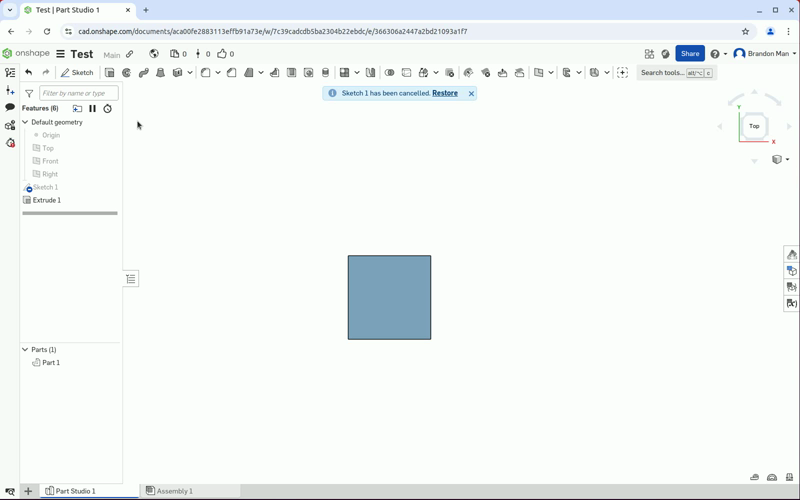
key(shift+h)
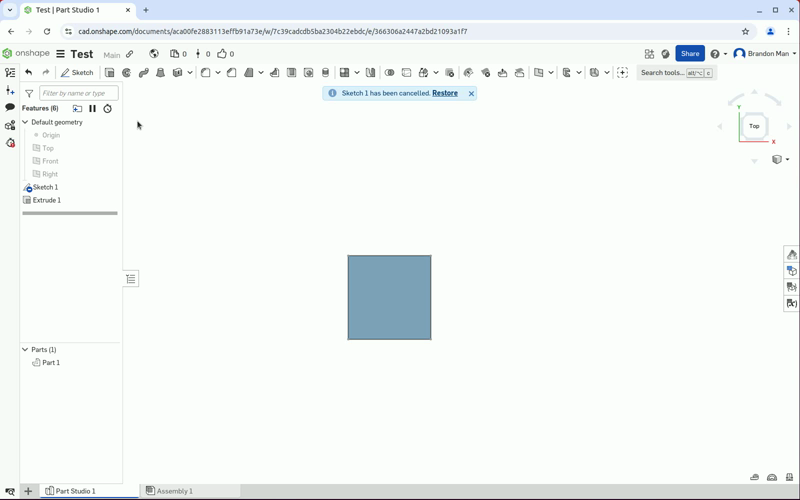
key(shift+h)
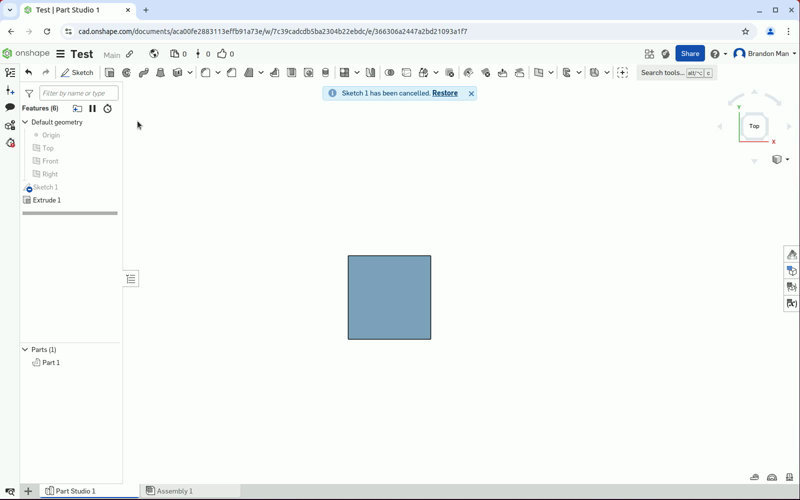
mouse_move(73, 189)
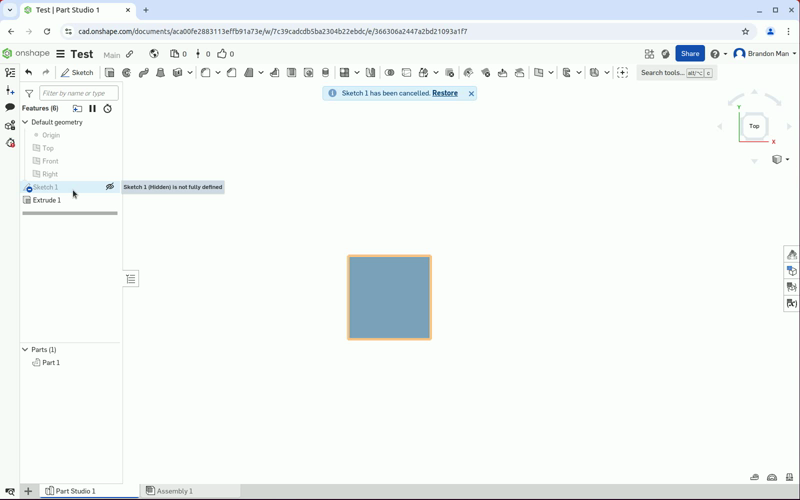
click(73, 189)
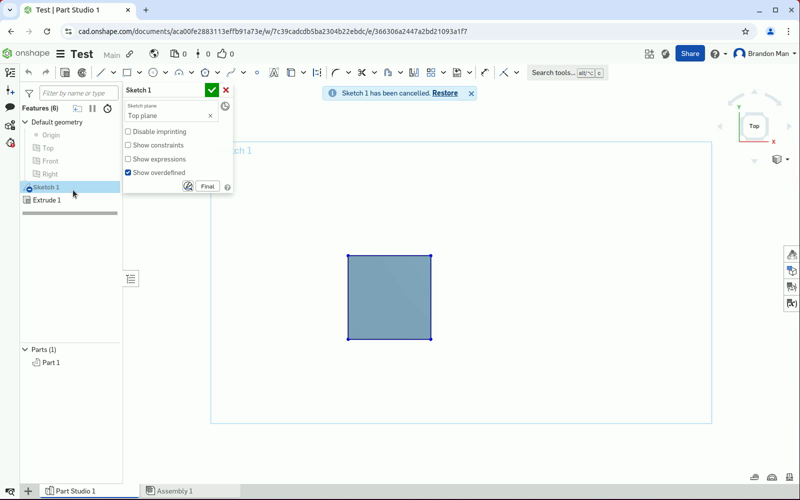
mouse_move(229, 92)
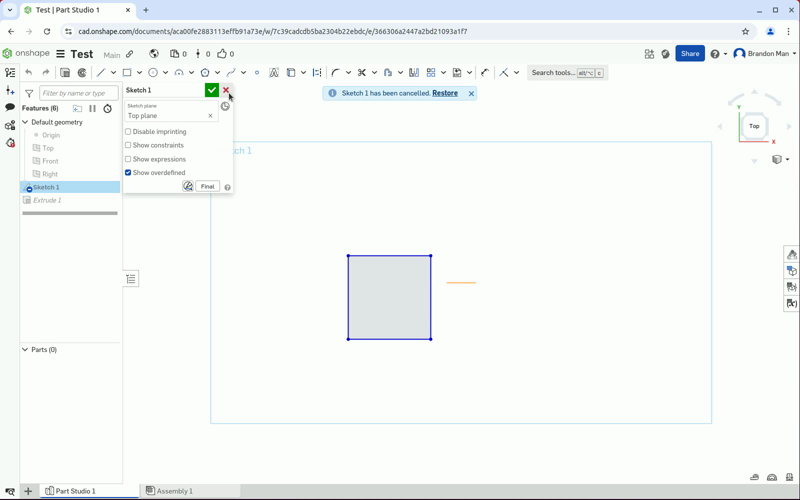
click(229, 92)
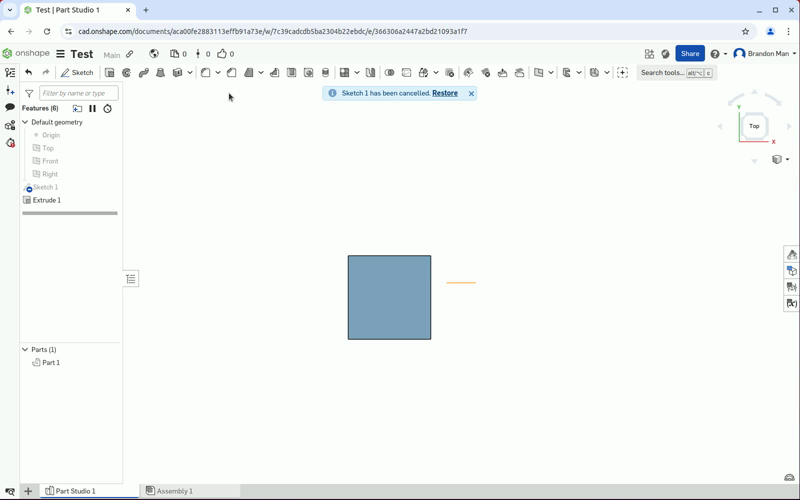
mouse_move(541, 75)
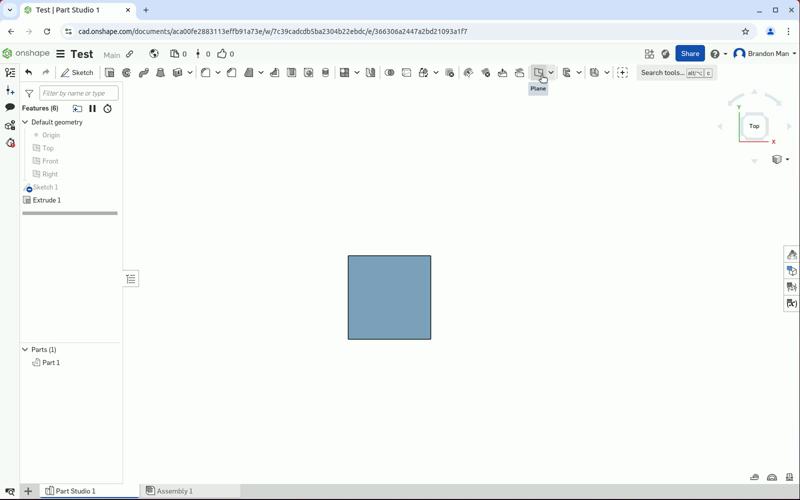
click(541, 75)
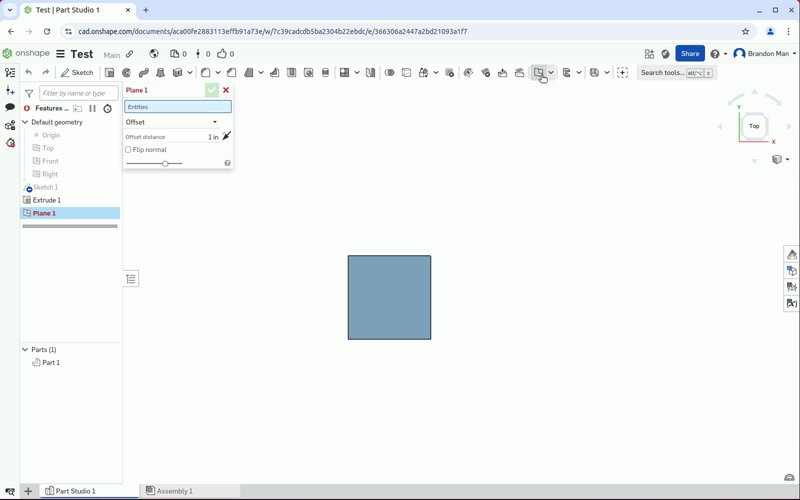
mouse_move(73, 150)
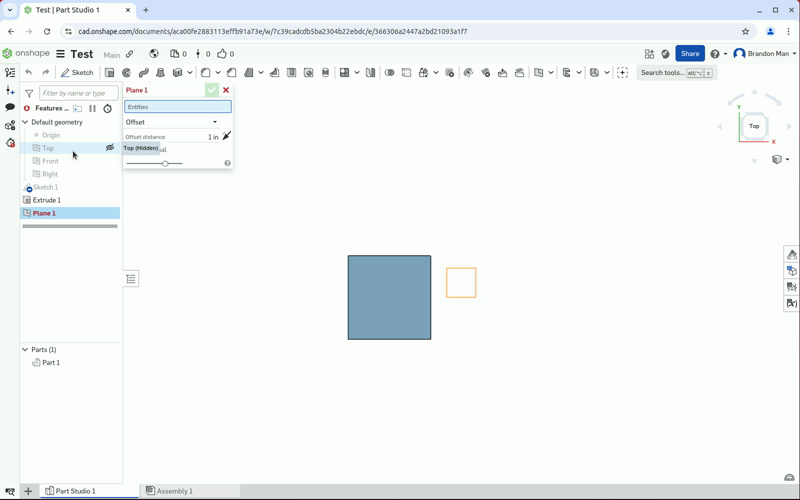
click(73, 150)
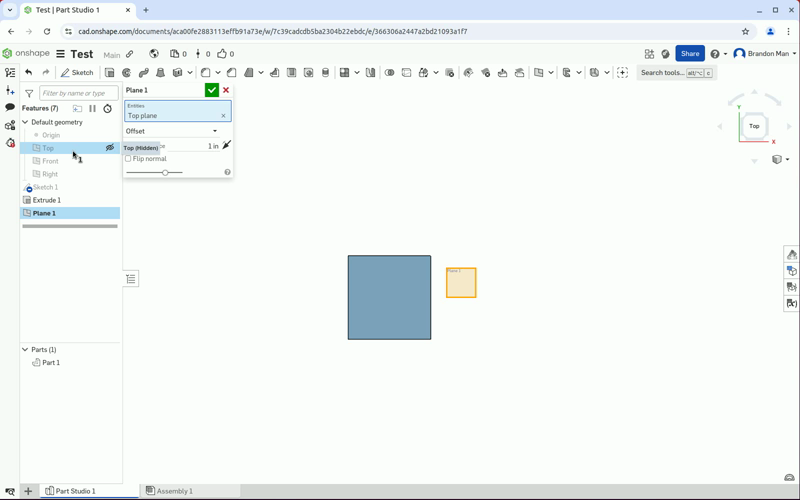
key(tab, 2)
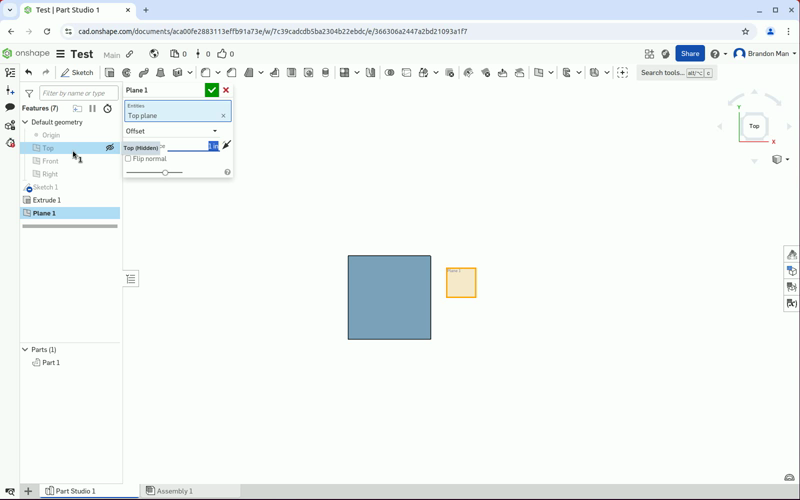
text(4.807)
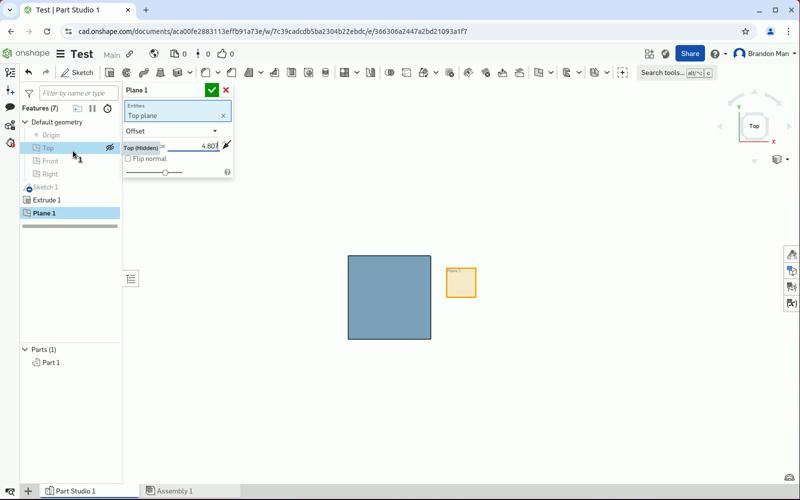
key(enter, 2)
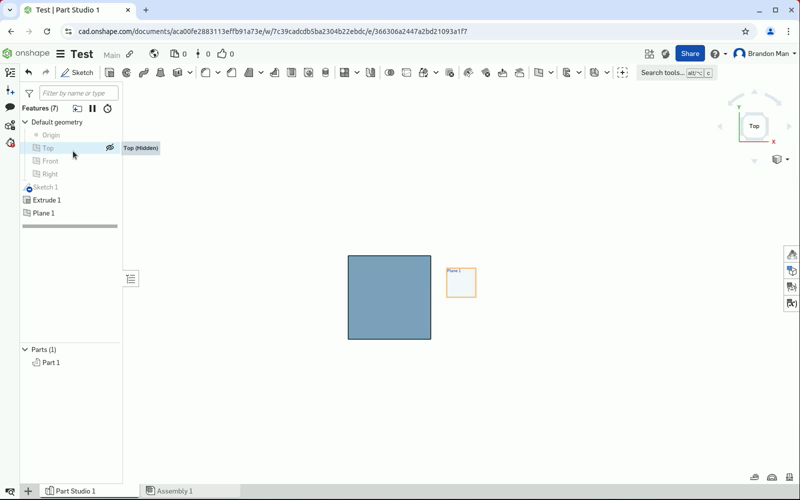
key(shift+s)
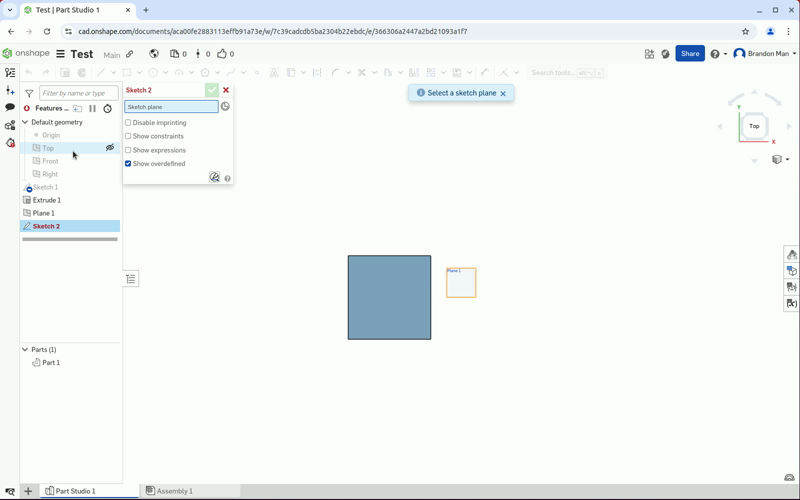
mouse_move(73, 215)
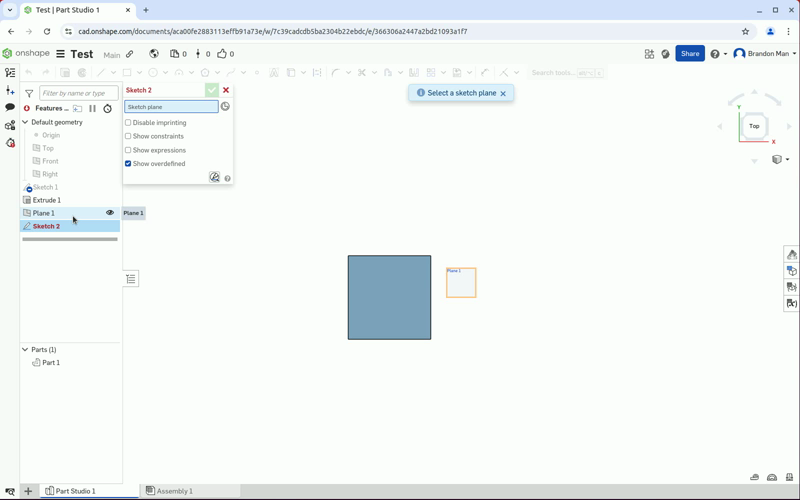
click(73, 215)
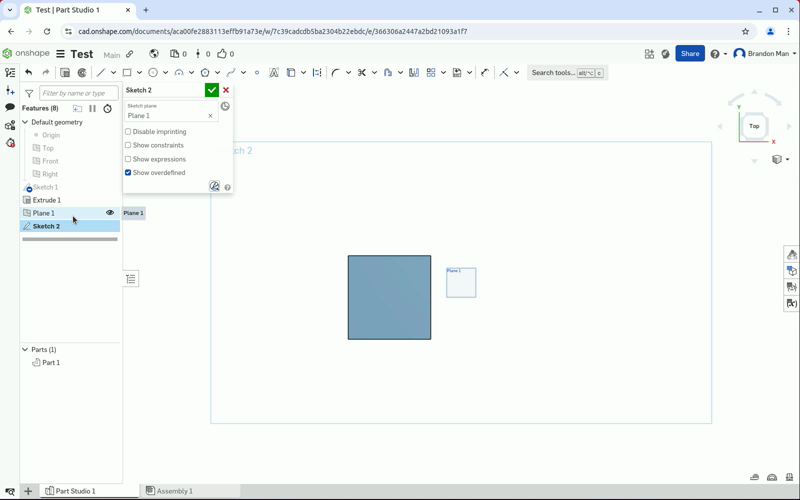
mouse_move(73, 352)
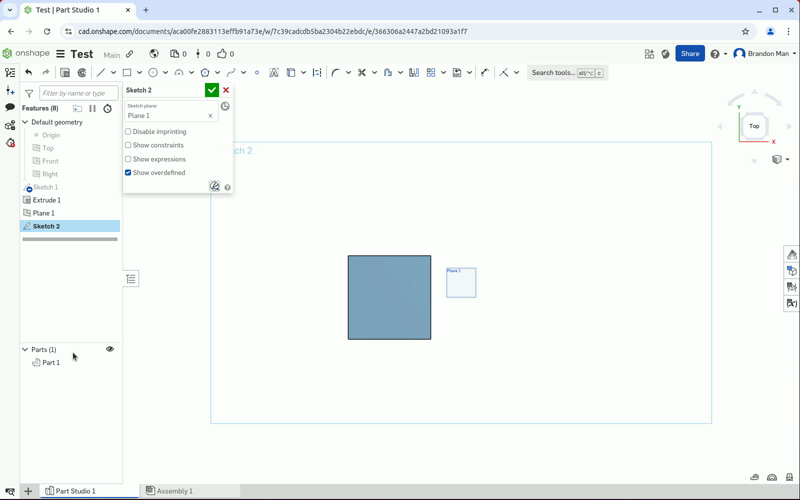
key(y)
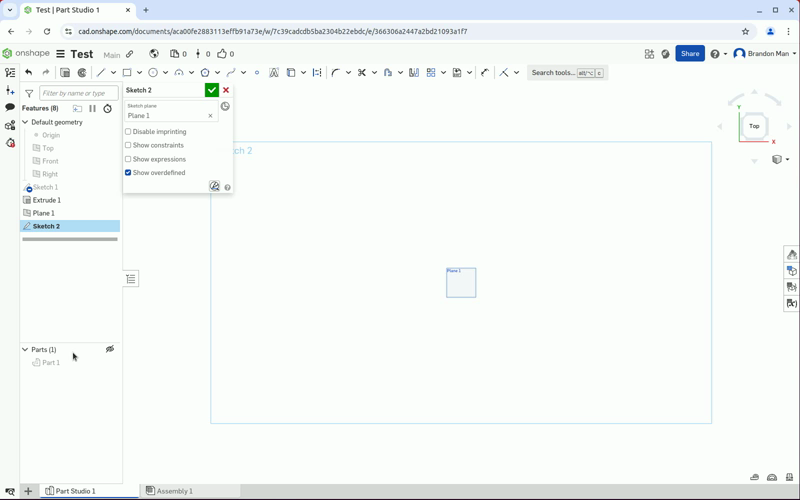
key(c)
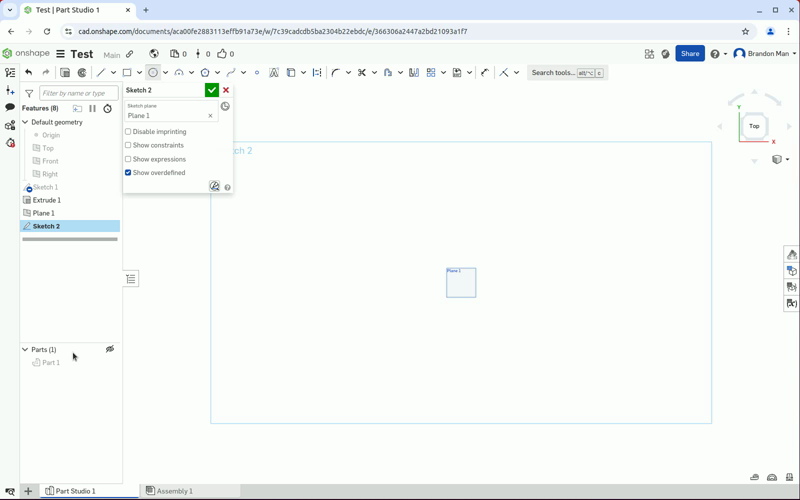
key_down(shift)
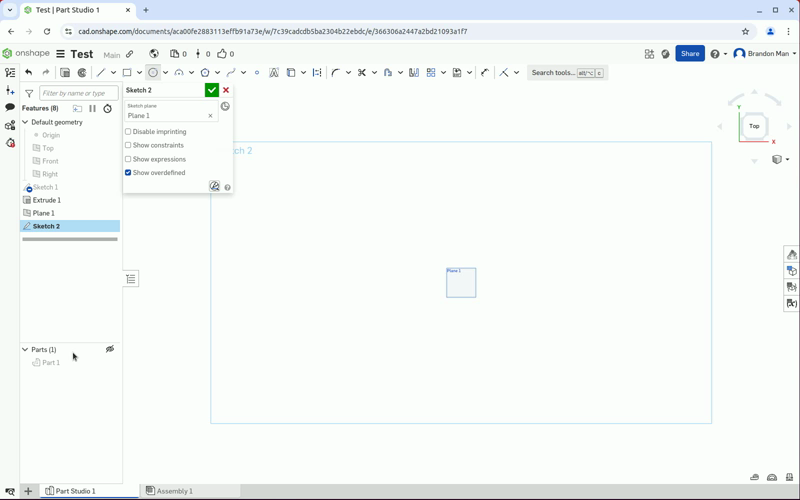
mouse_move(369, 282)
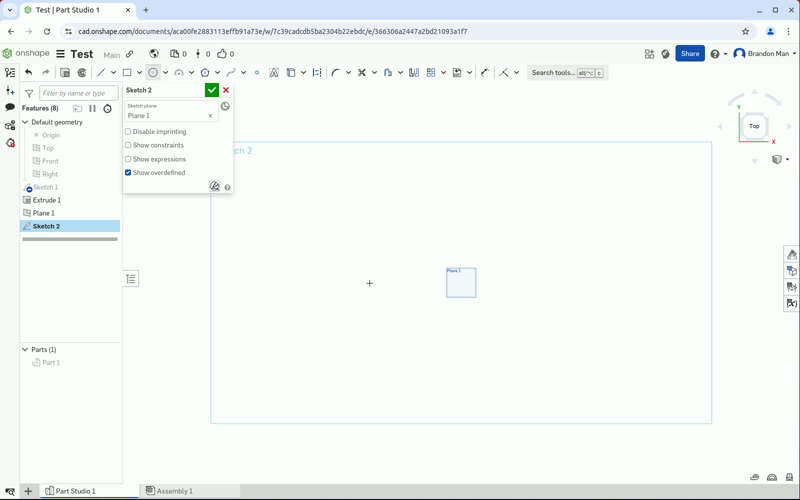
click(369, 282)
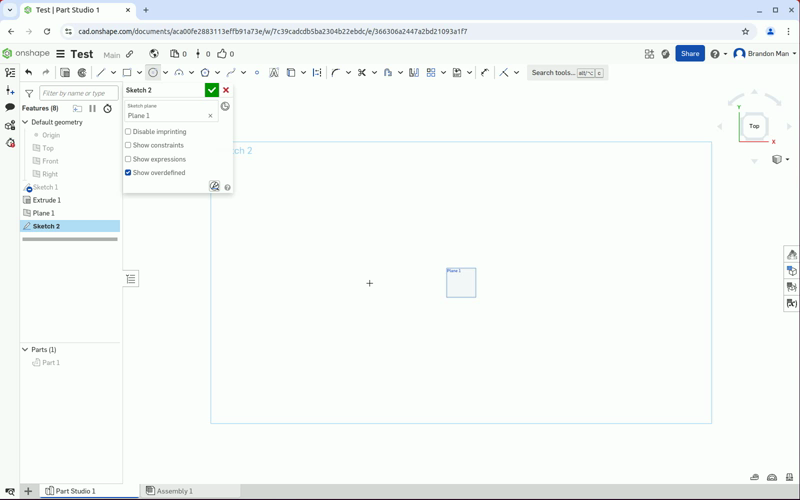
key_up(shift)
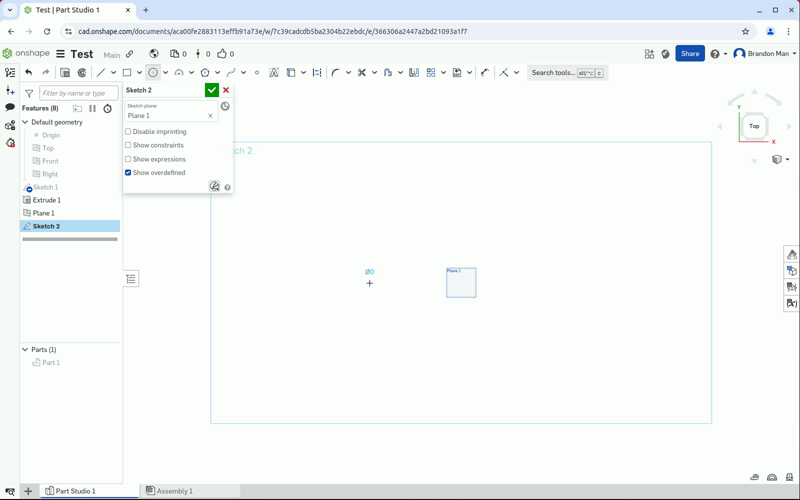
mouse_move(386, 282)
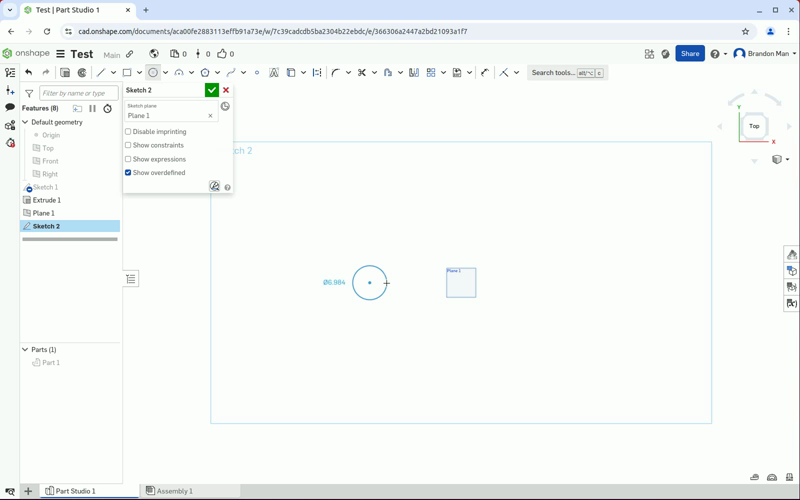
click(386, 282)
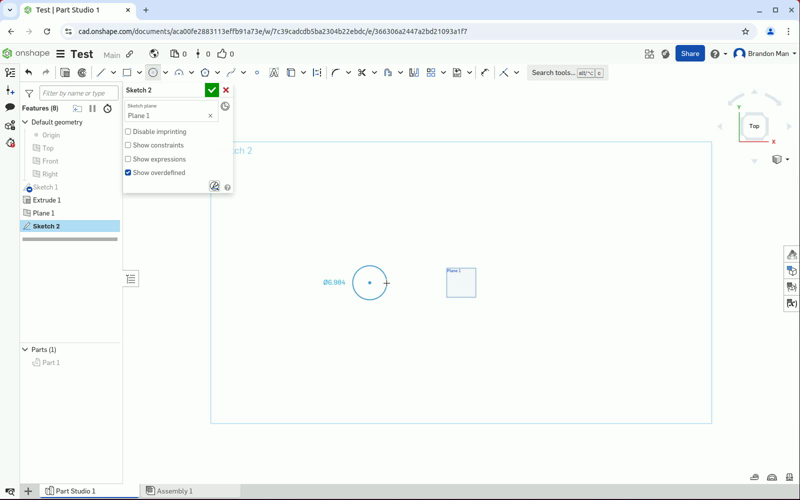
key(esc)
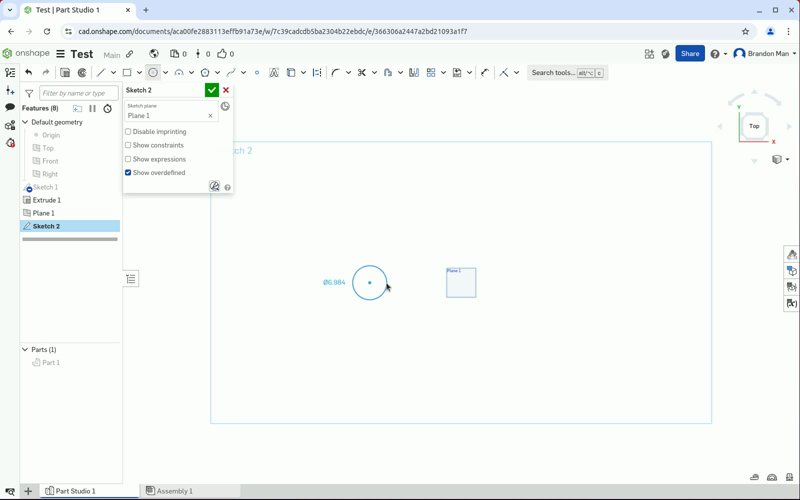
mouse_move(378, 280)
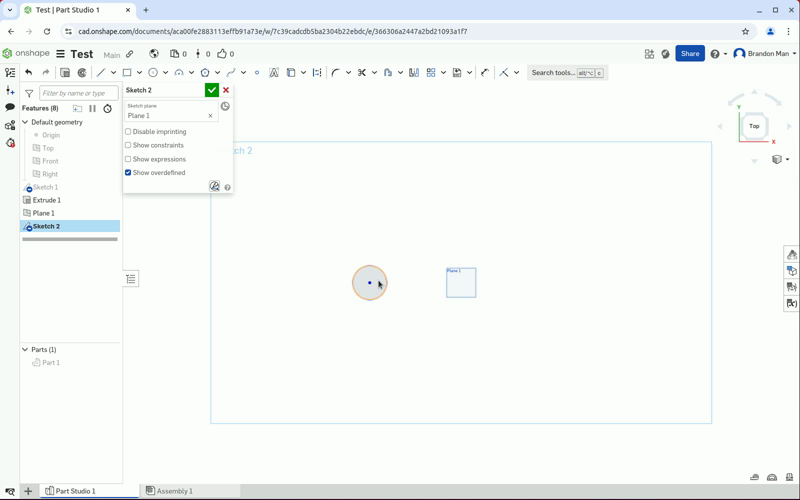
scroll(6)
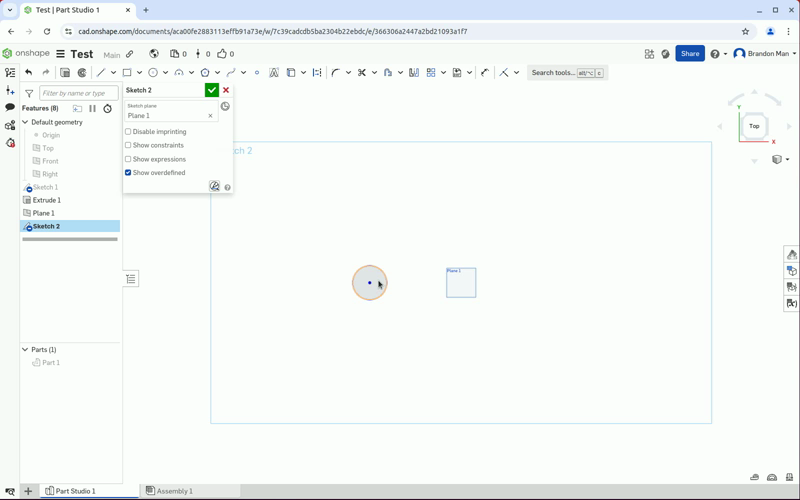
scroll(6)
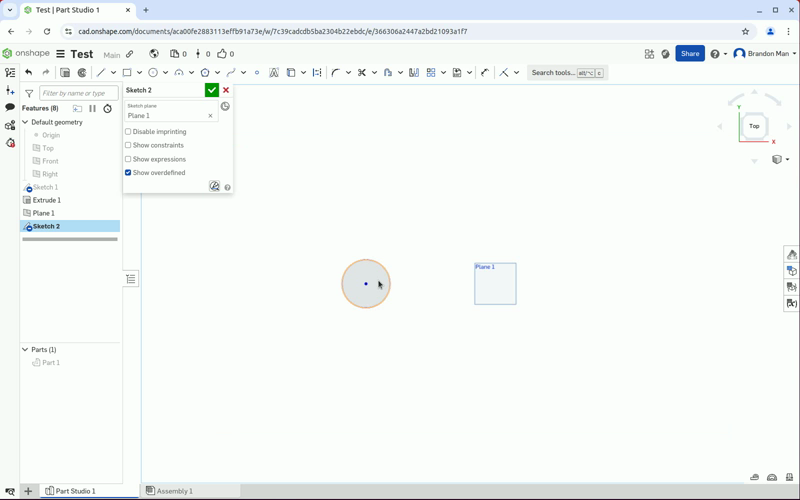
scroll(6)
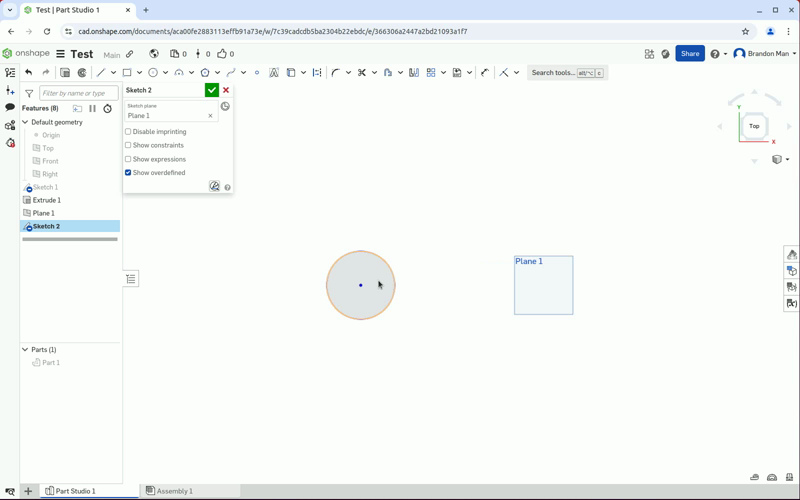
scroll(6)
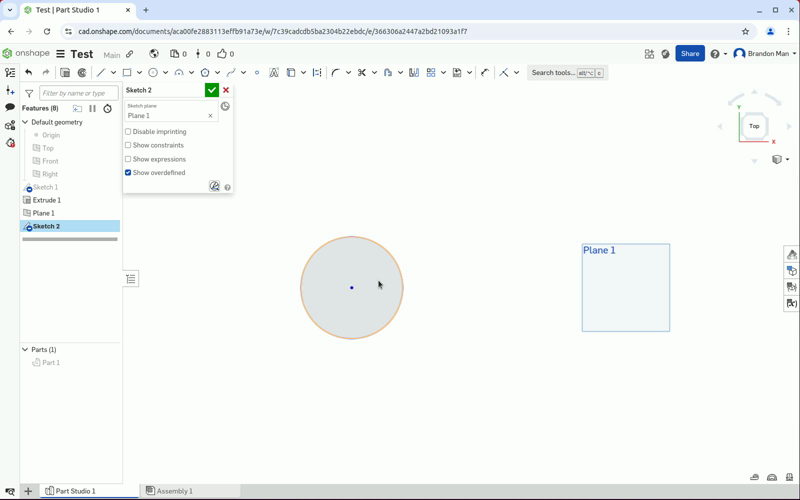
scroll(6)
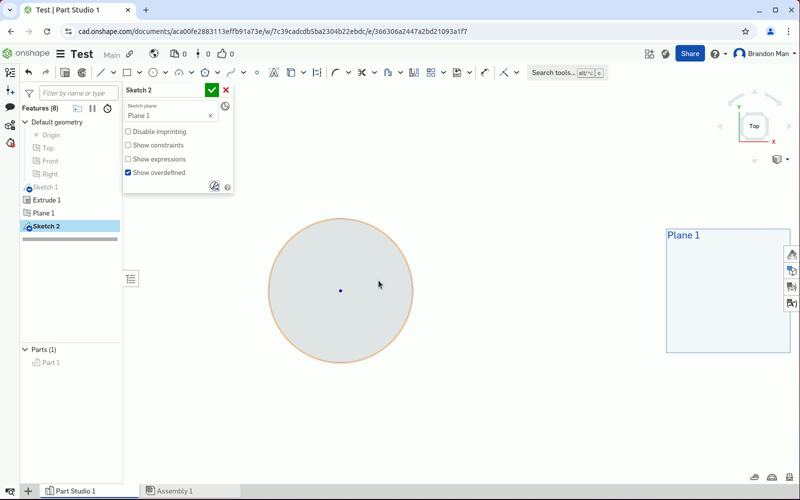
scroll(6)
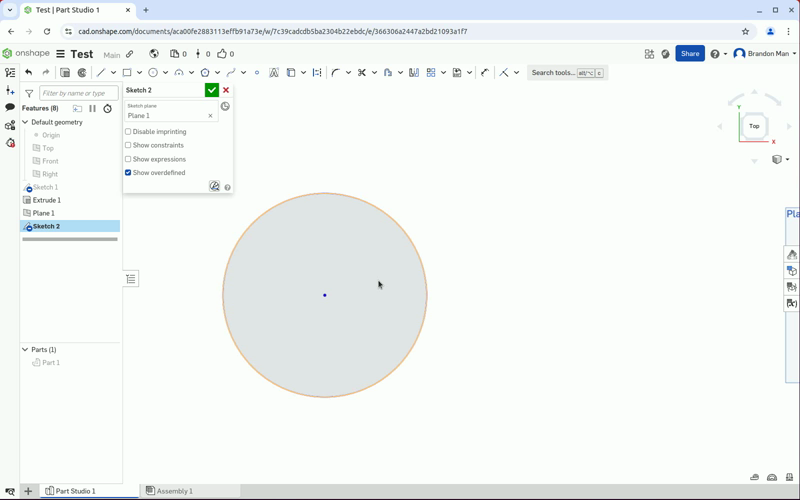
scroll(6)
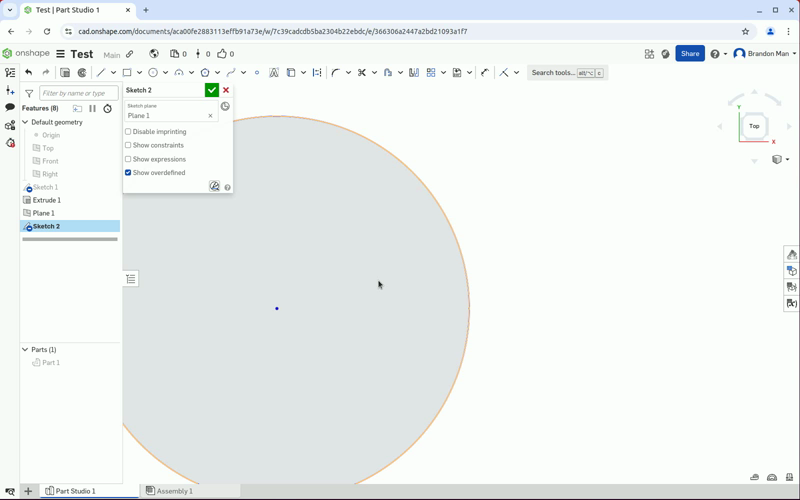
click(378, 280)
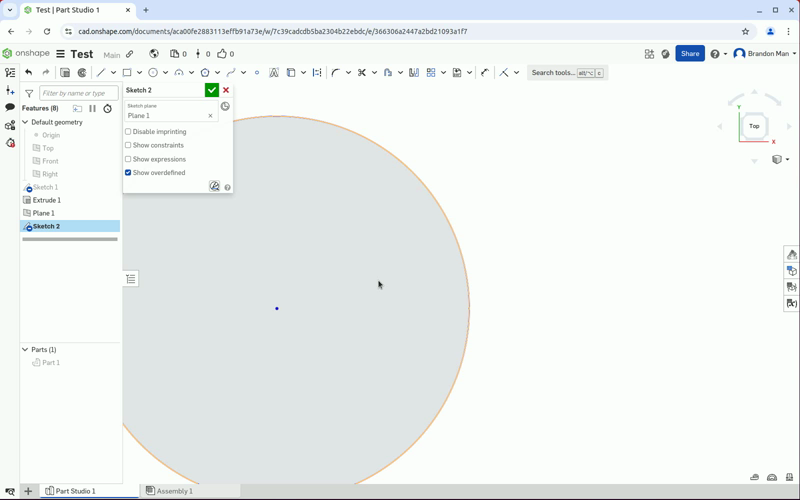
scroll(-6)
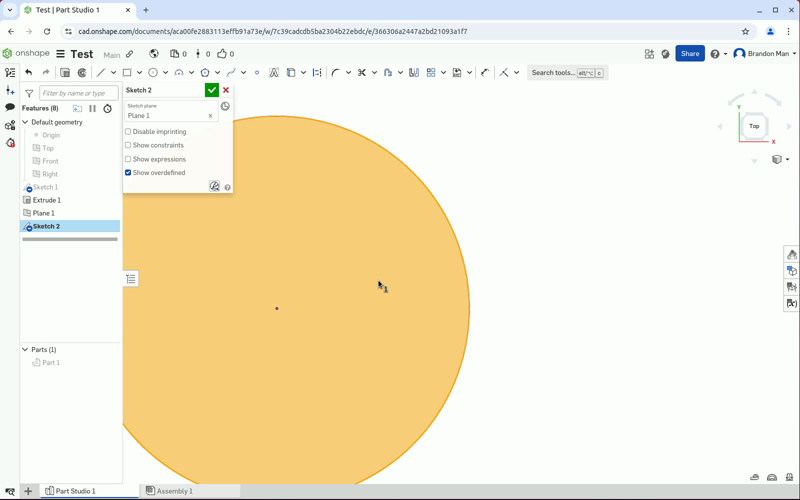
scroll(-6)
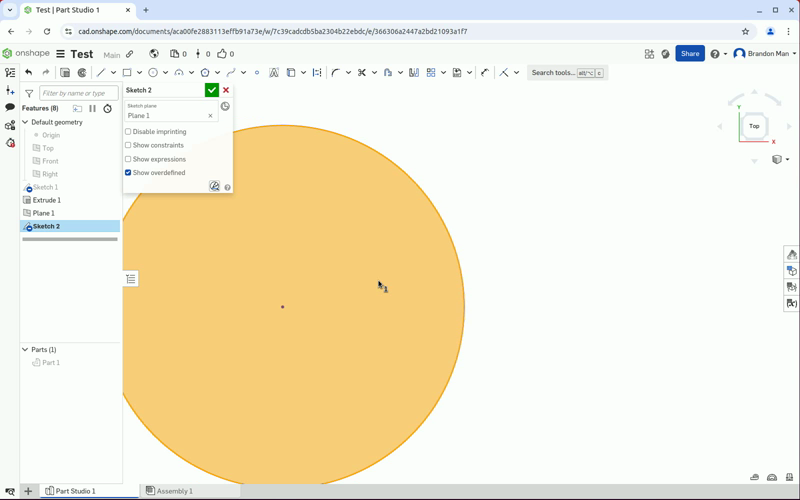
scroll(-6)
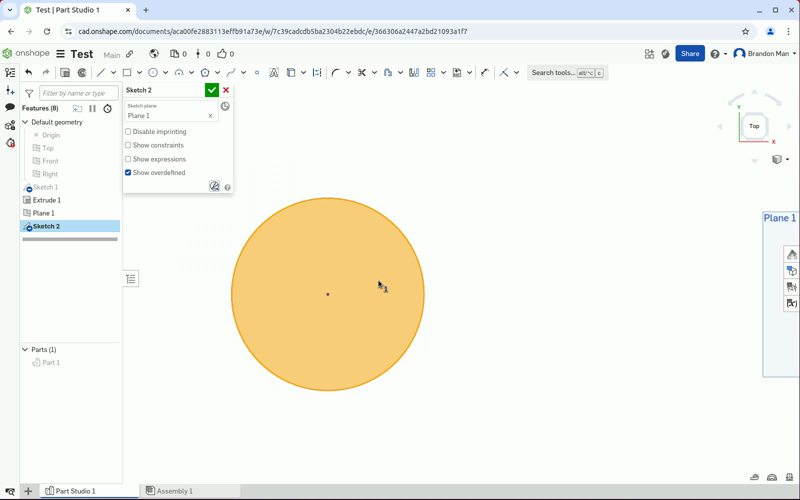
scroll(-6)
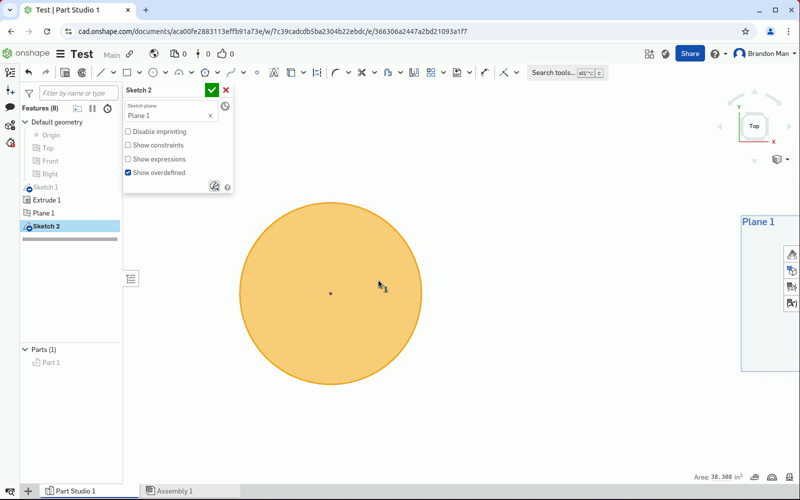
scroll(-6)
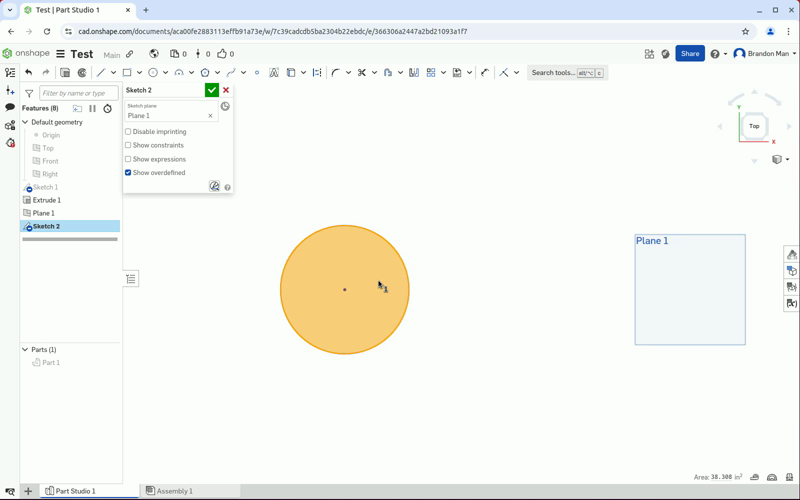
scroll(-6)
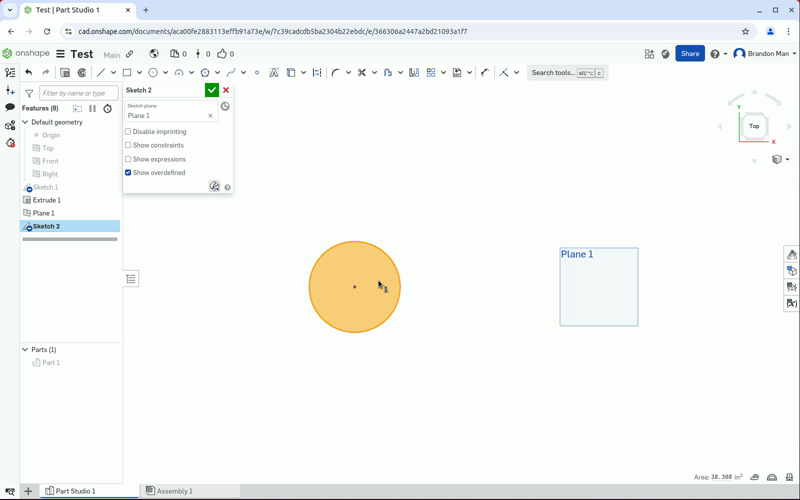
scroll(-6)
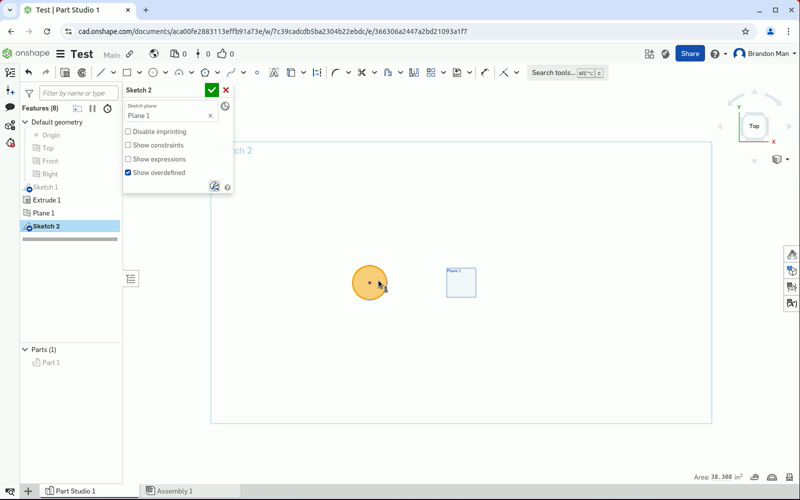
mouse_move(73, 352)
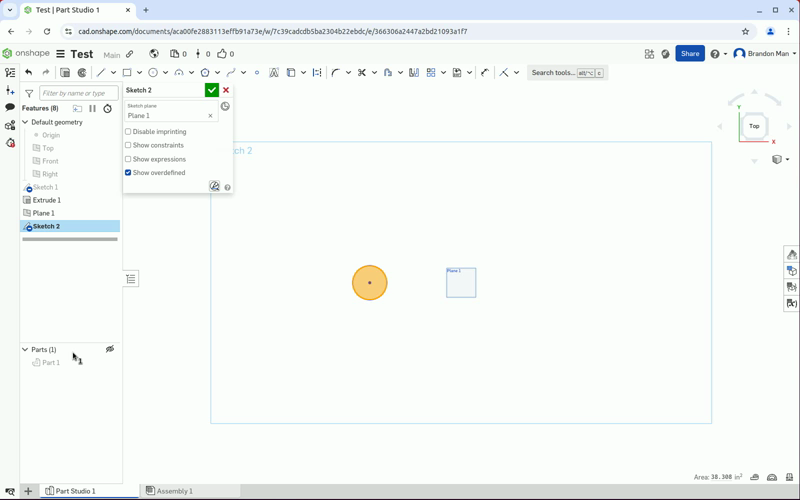
key(shift+y)
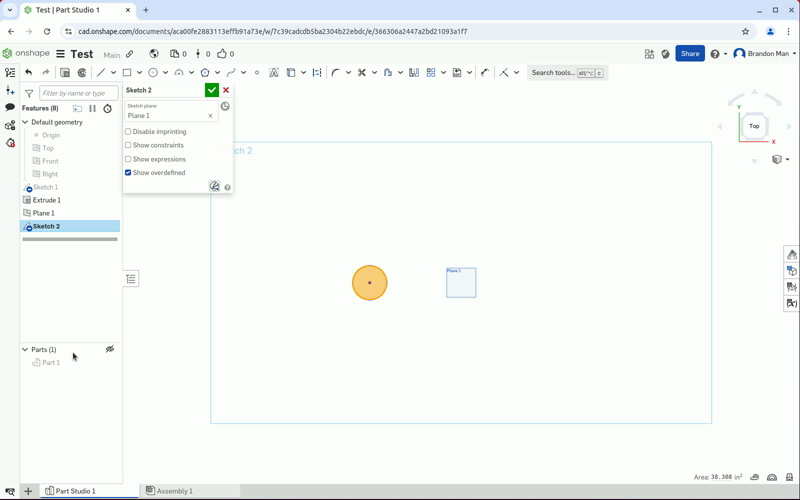
key(shift+e)
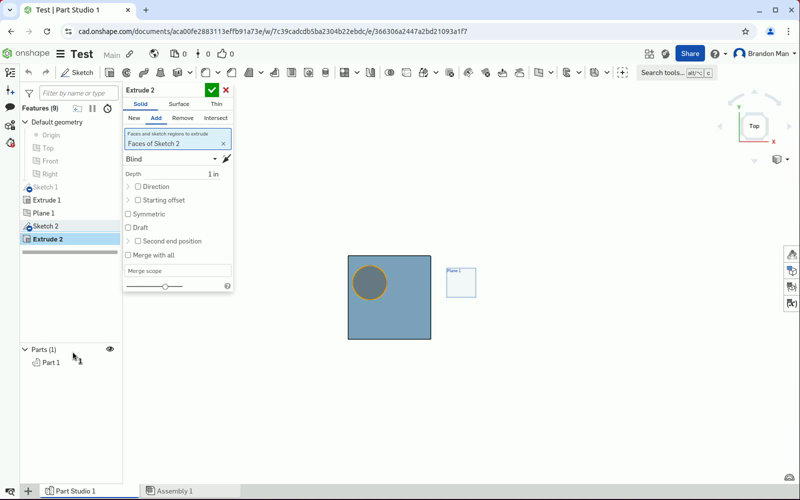
mouse_move(143, 106)
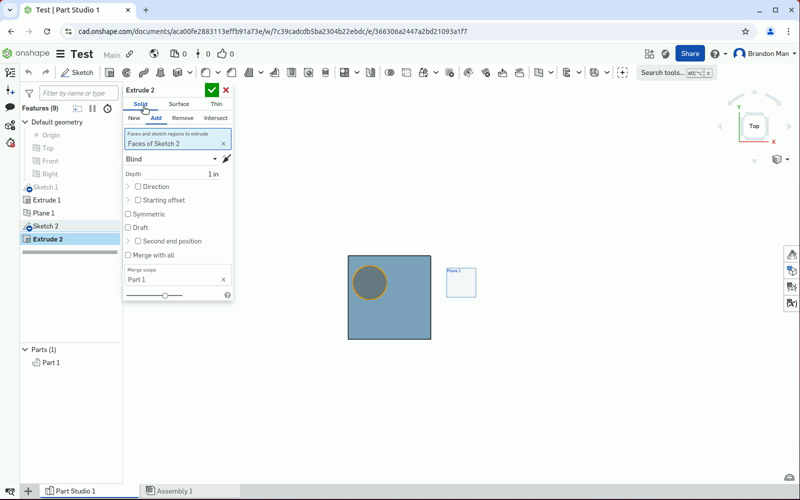
click(143, 106)
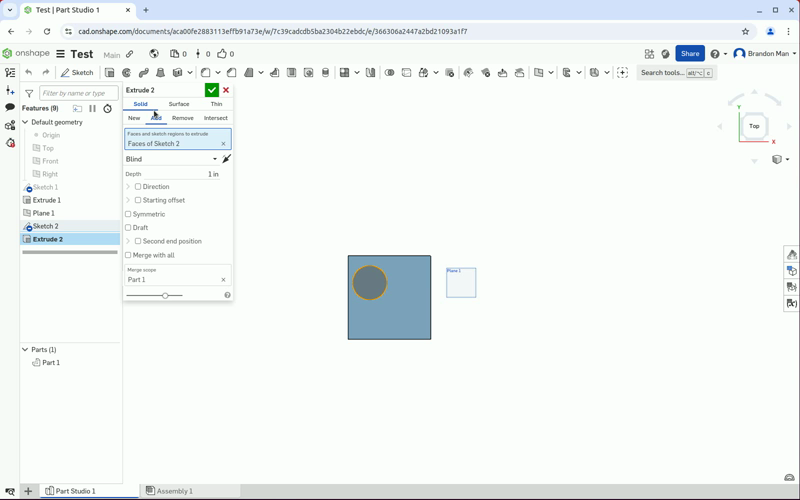
mouse_move(186, 120)
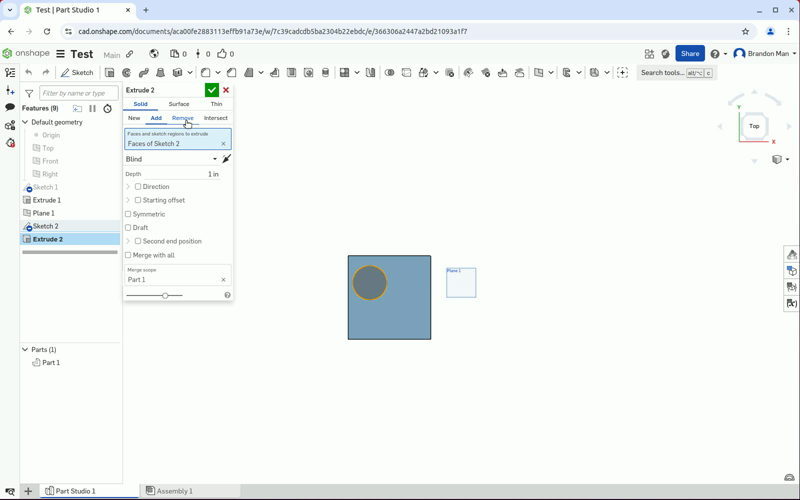
click(186, 120)
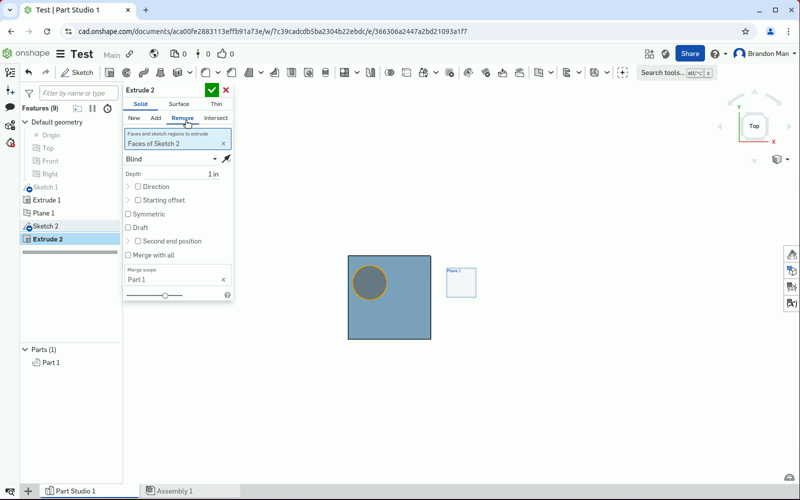
key(tab, 4)
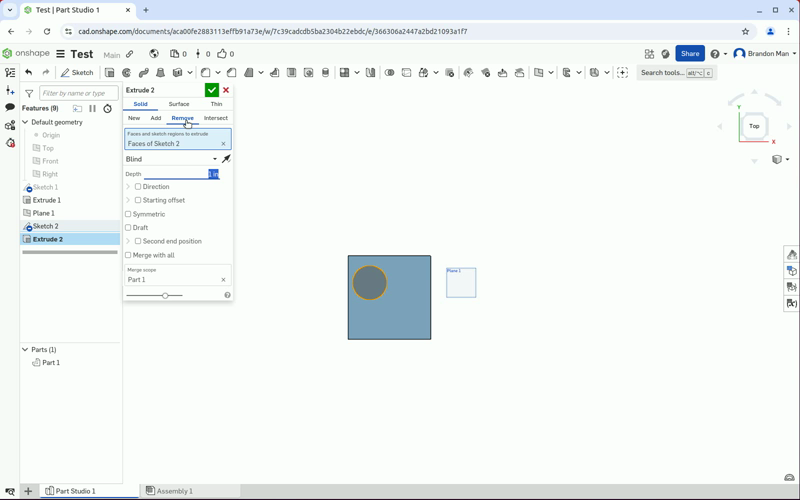
text(4.814)
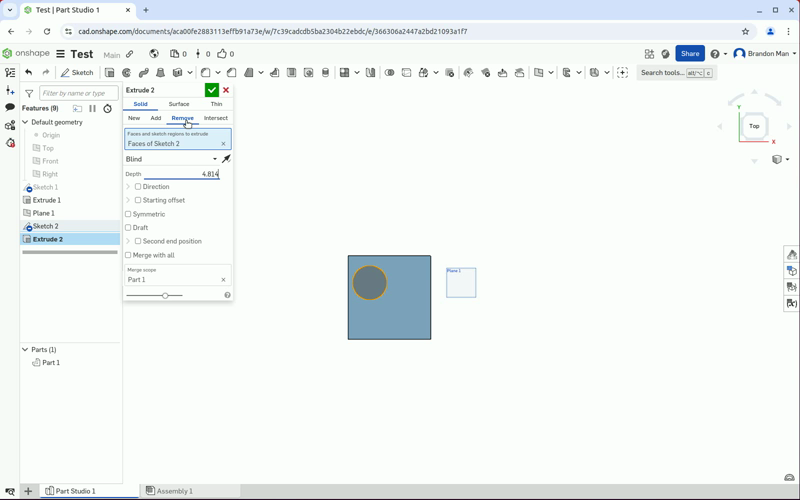
key(tab, 6)
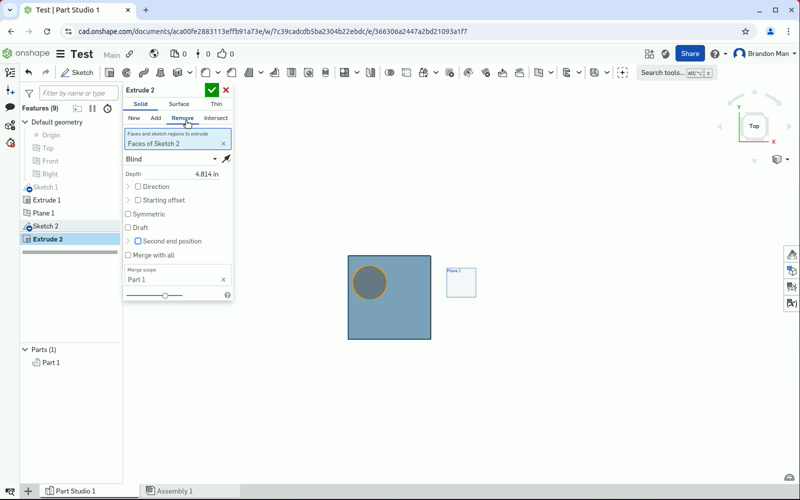
key(space)
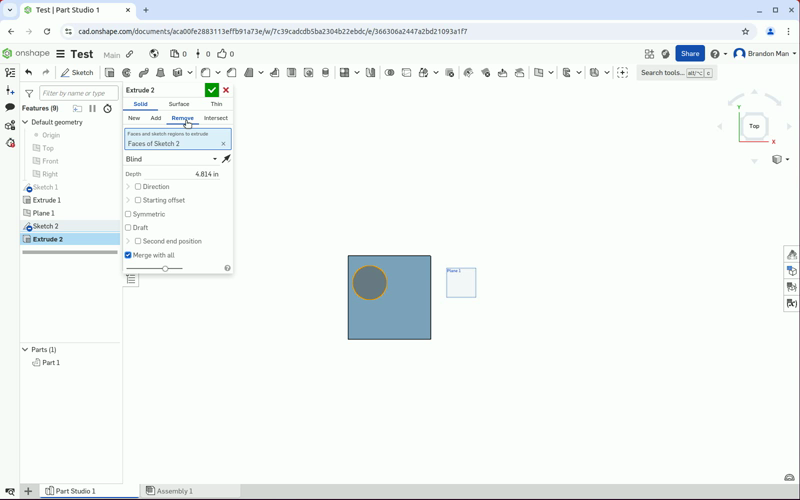
key(enter)
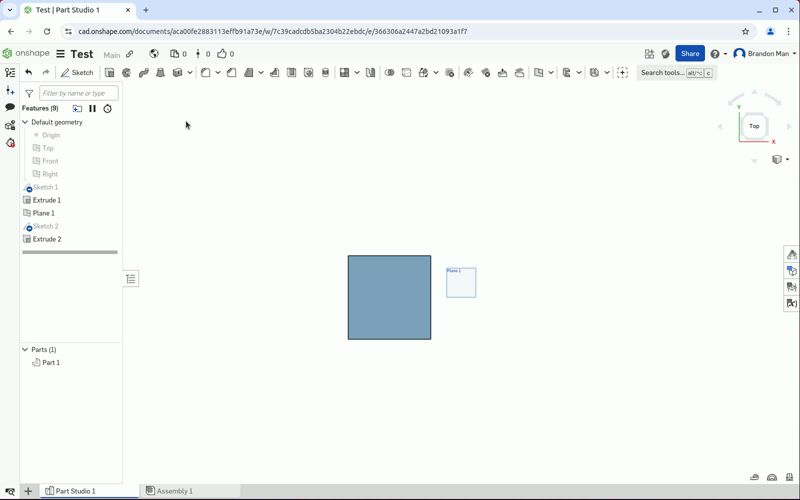
key(shift+h)
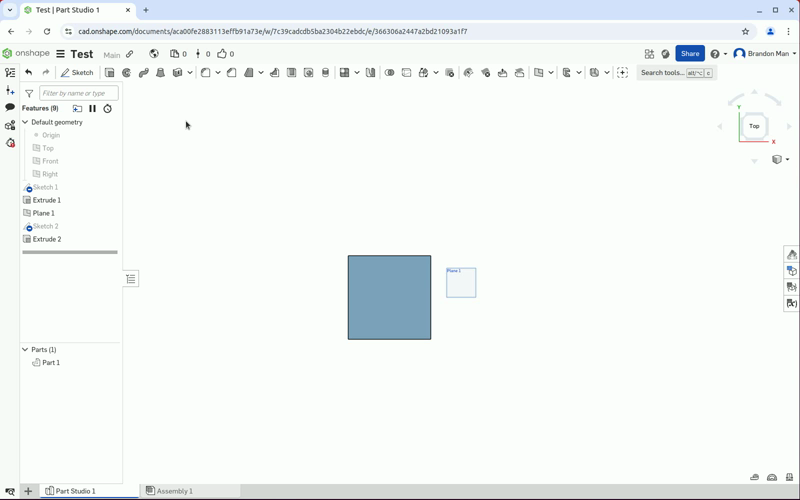
key(shift+h)
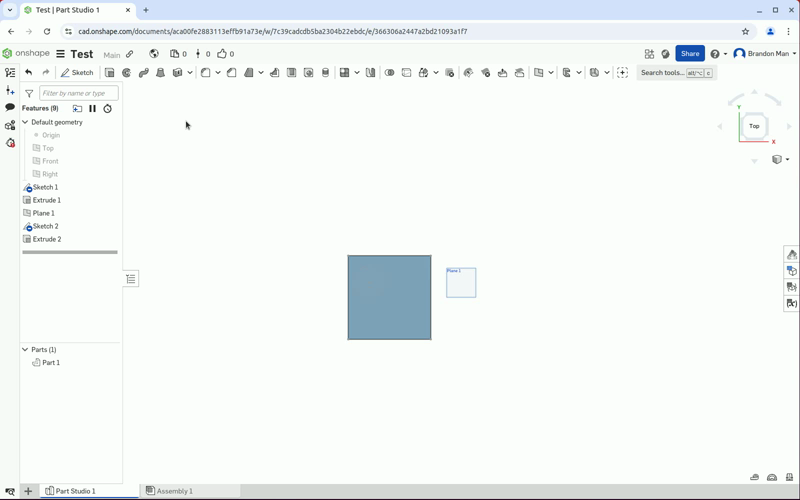
key(shift+7)
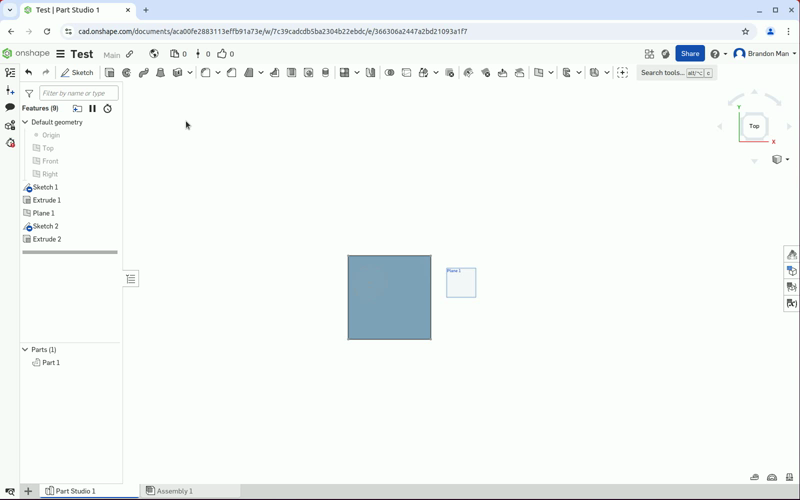
key(up, 3)
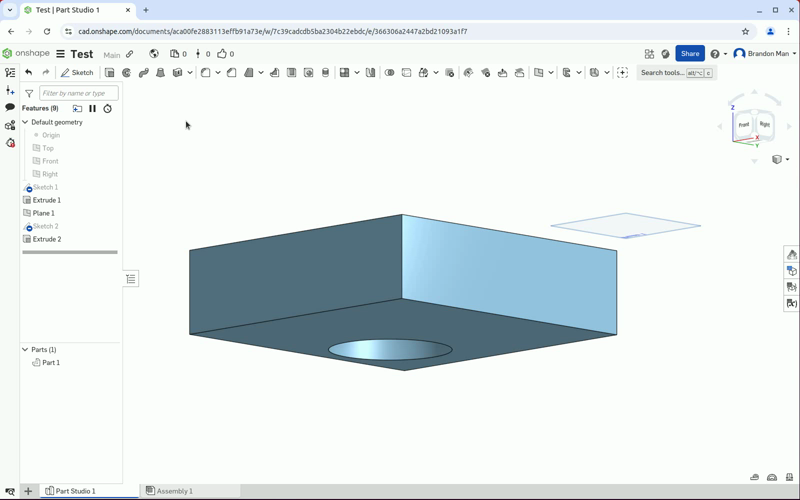
key(left, 3)
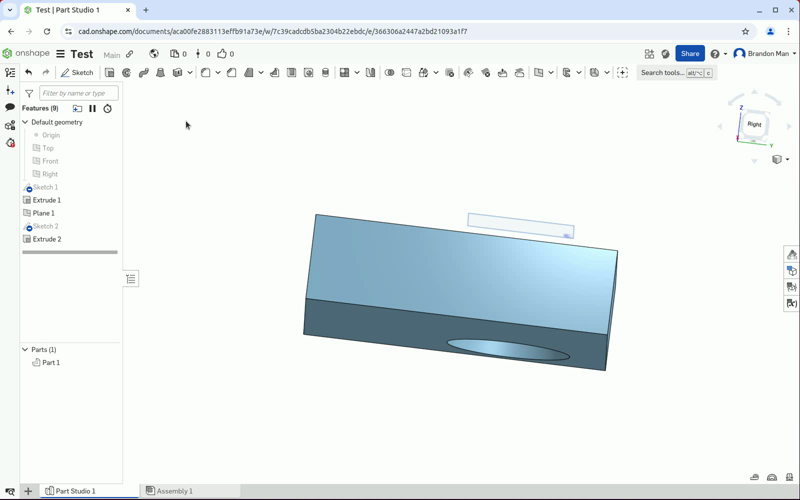
key(right, 3)
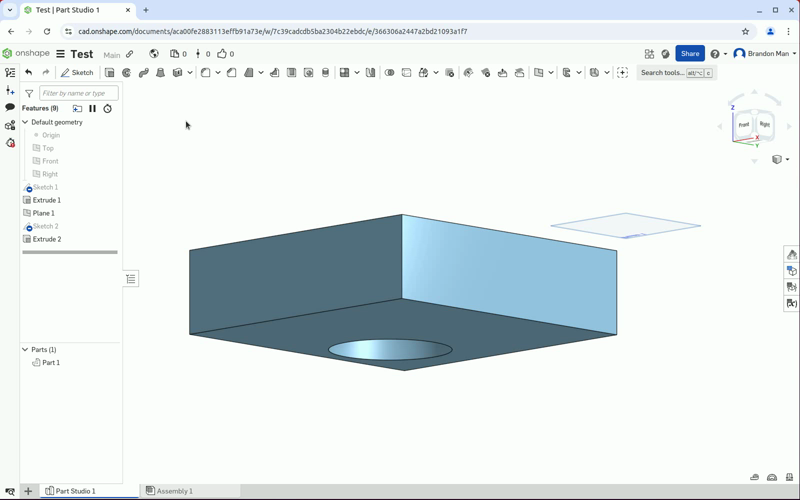
key(down, 3)
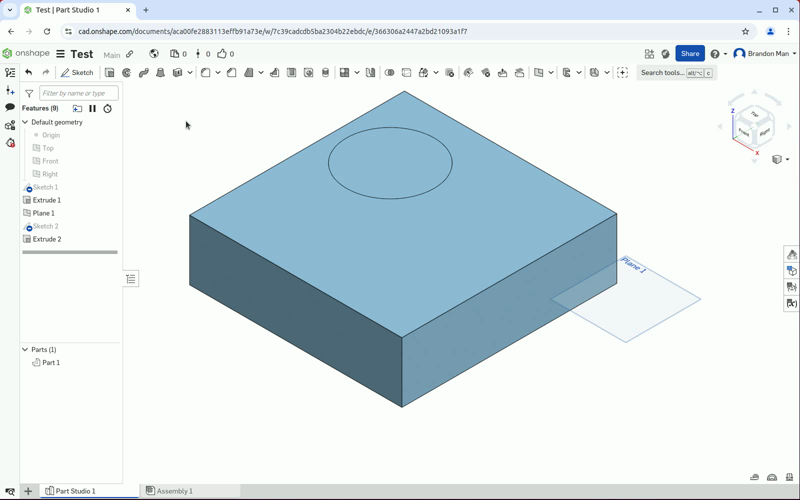
mouse_move(73, 189)
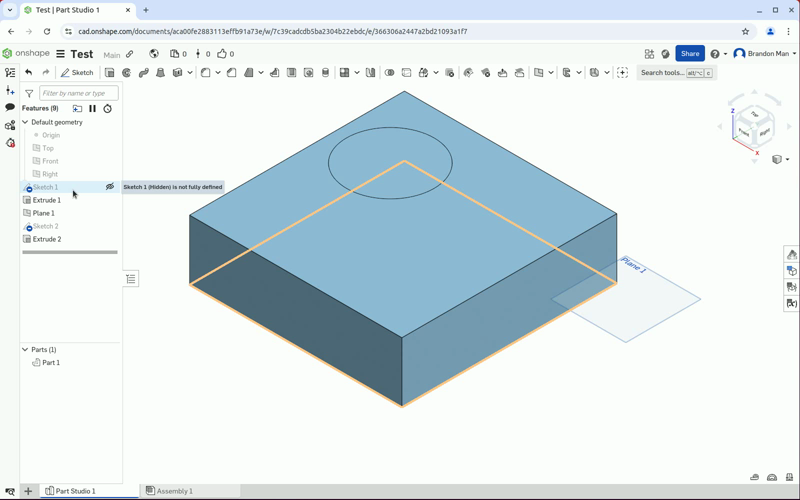
click(73, 189)